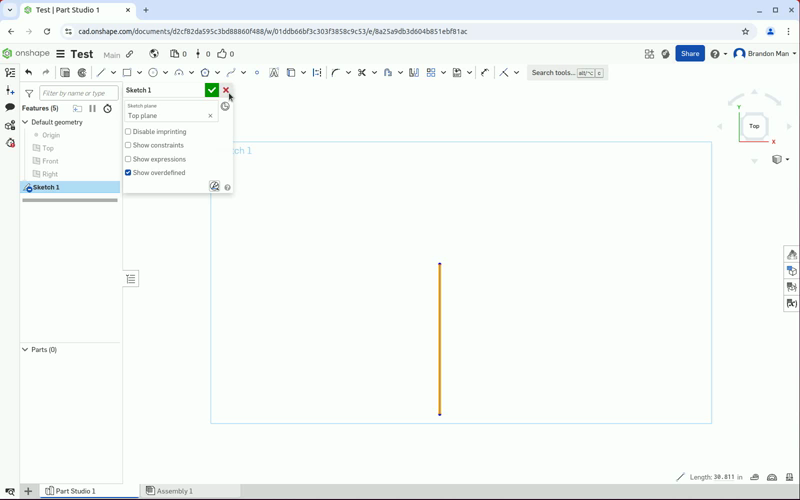
key(shift+h)
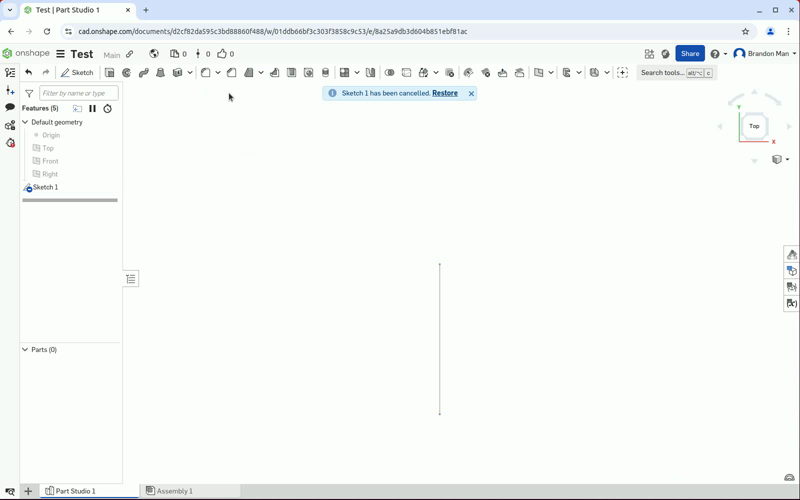
key(shift+s)
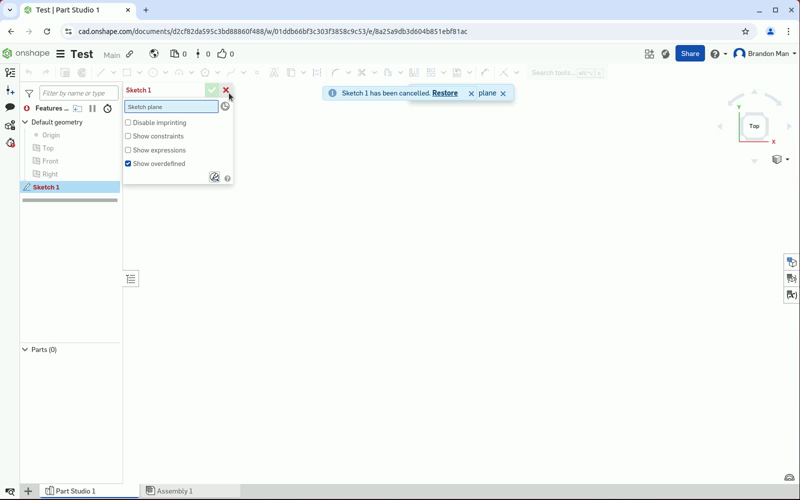
mouse_move(73, 150)
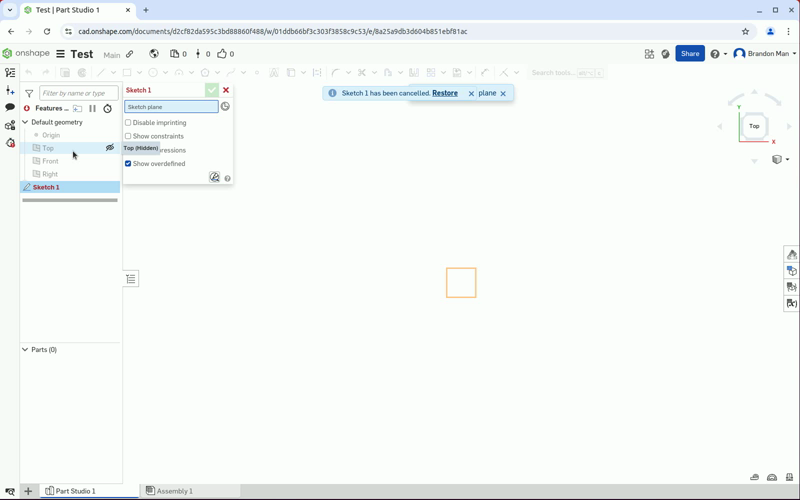
click(73, 150)
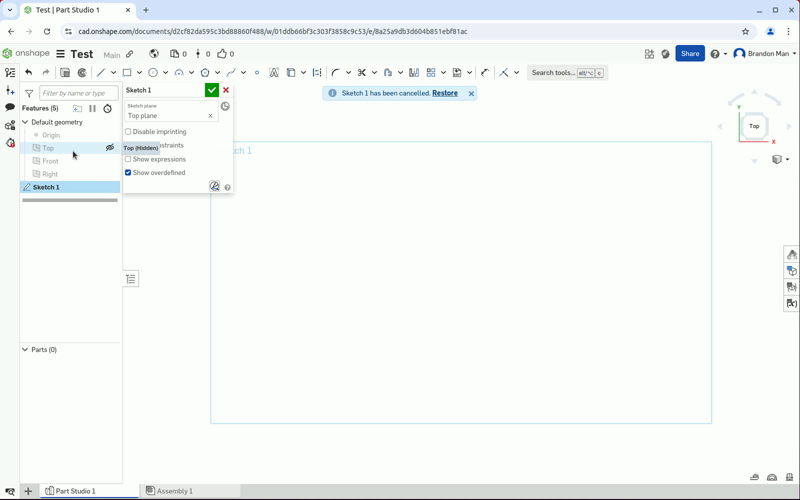
mouse_move(73, 352)
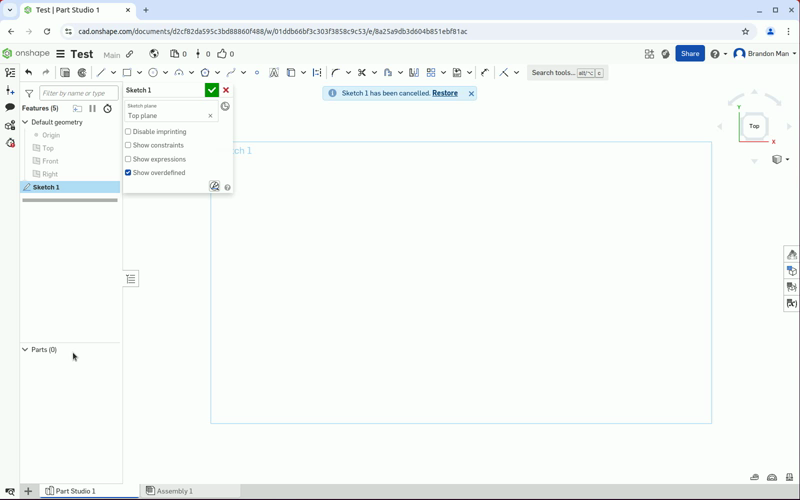
key(y)
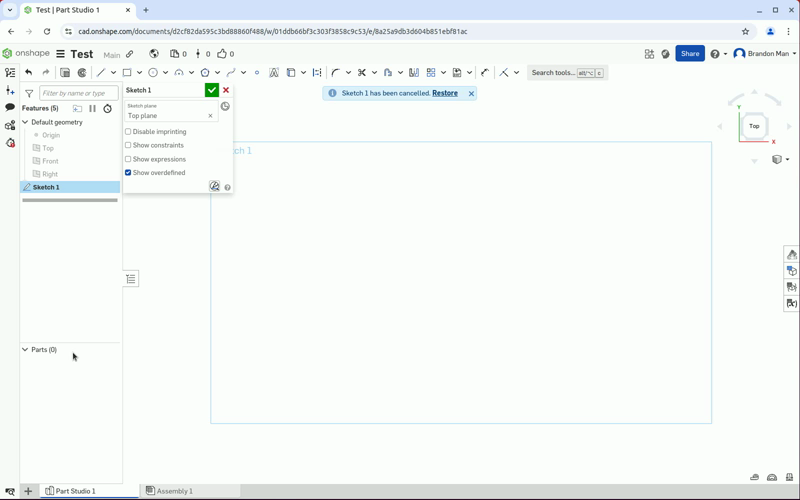
key(c)
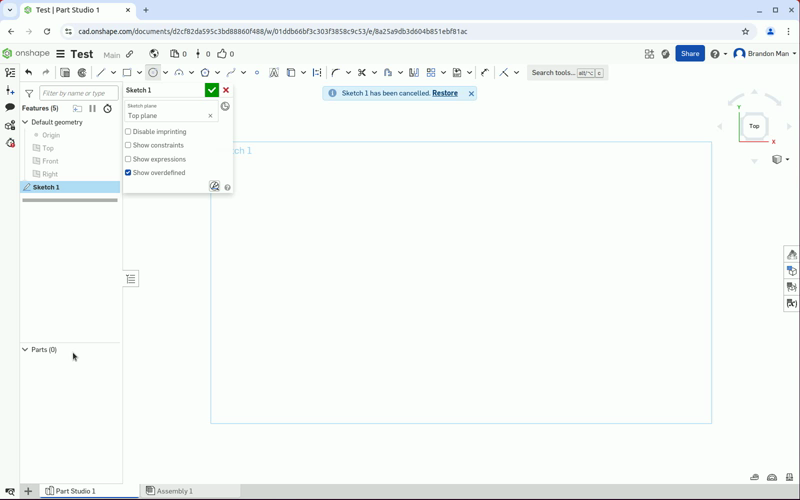
key_down(shift)
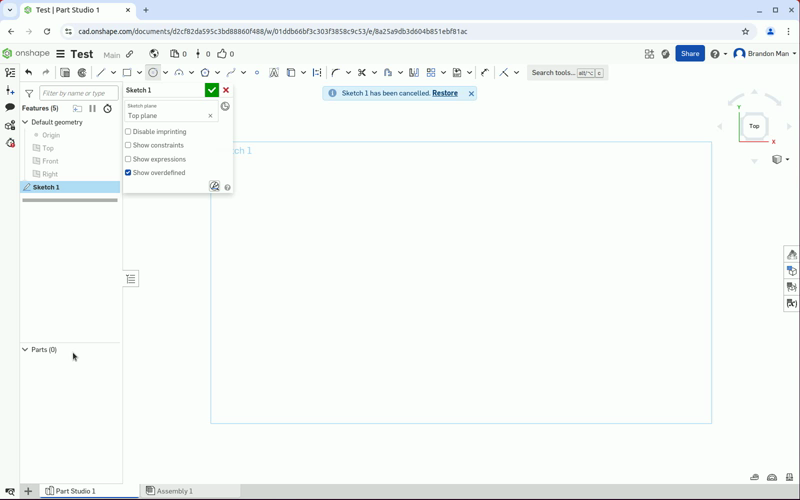
mouse_move(461, 282)
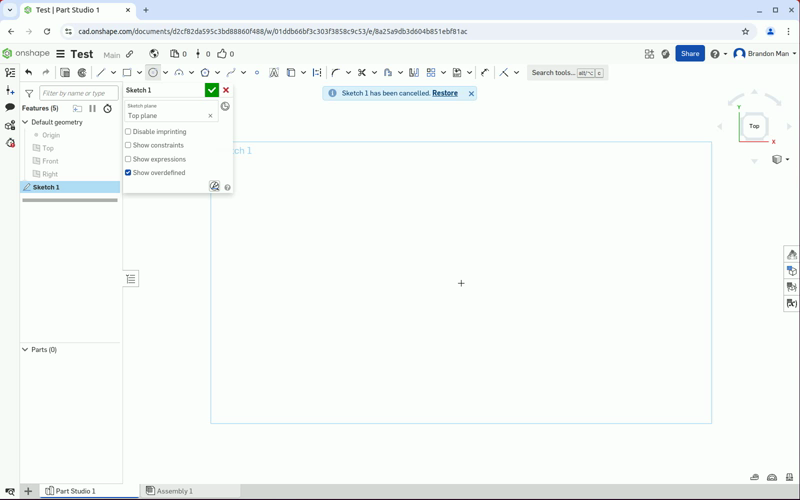
click(461, 282)
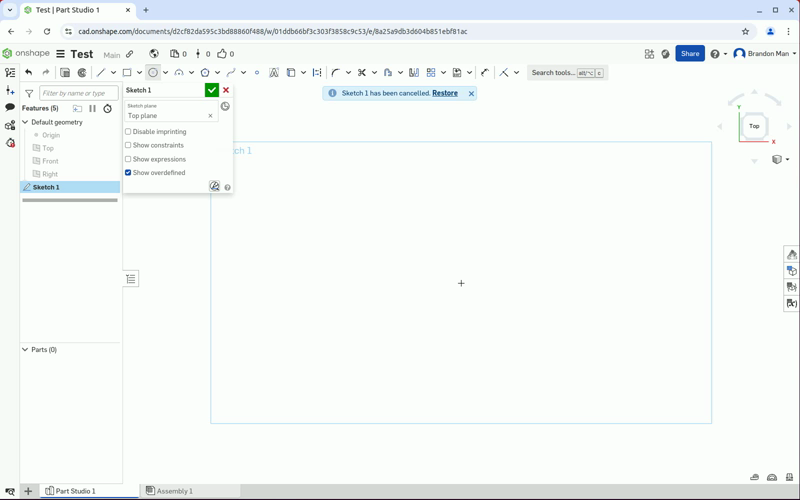
key_up(shift)
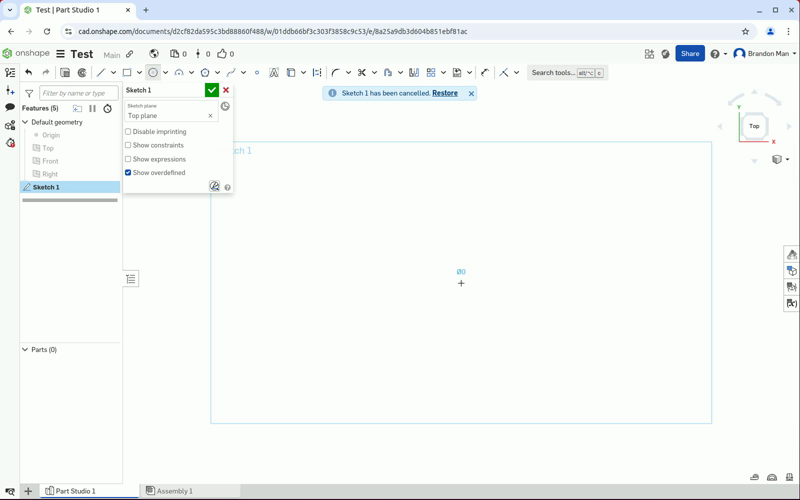
mouse_move(574, 282)
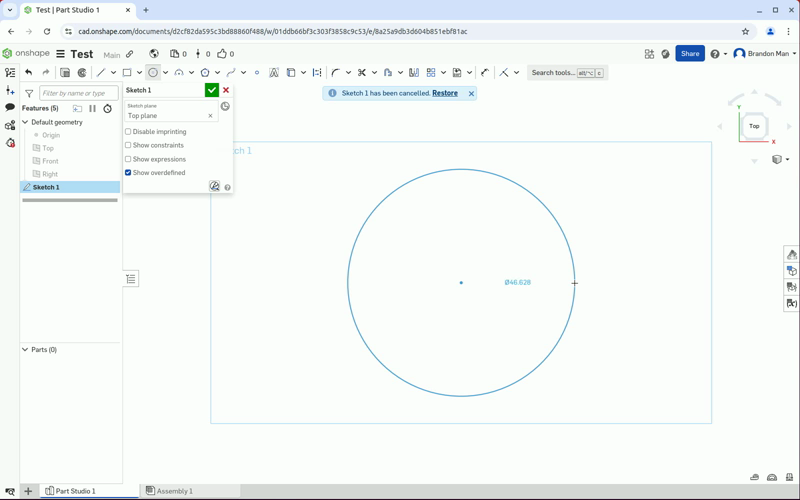
click(574, 282)
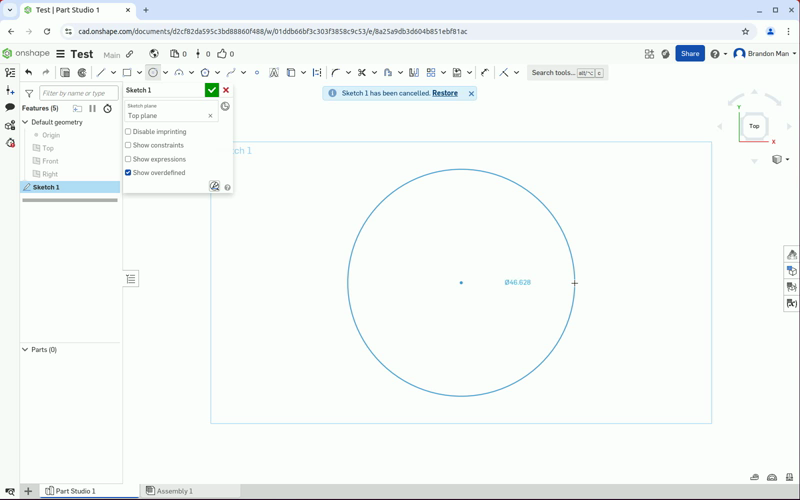
key(esc)
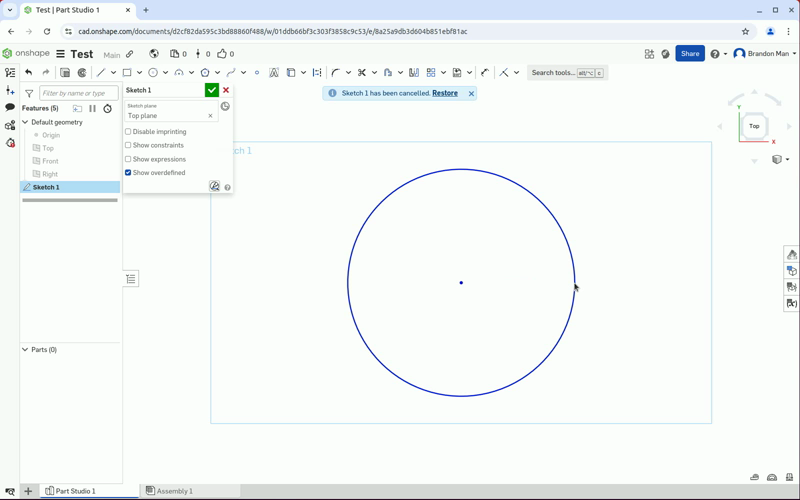
key(c)
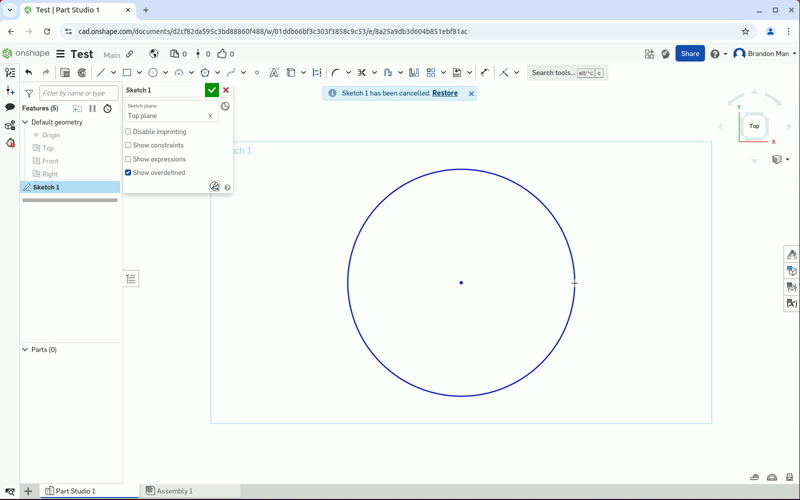
key_down(shift)
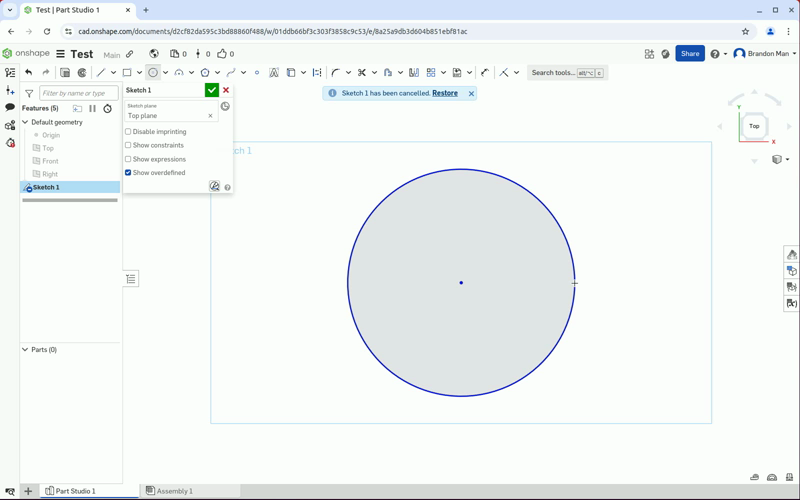
mouse_move(461, 282)
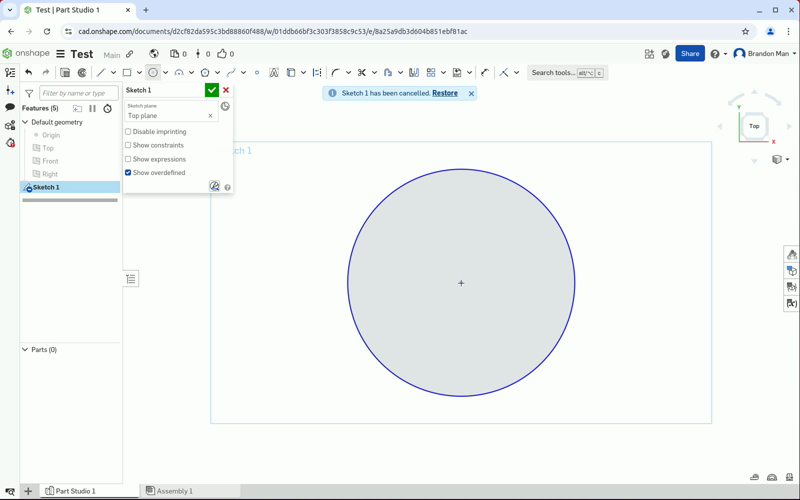
click(461, 282)
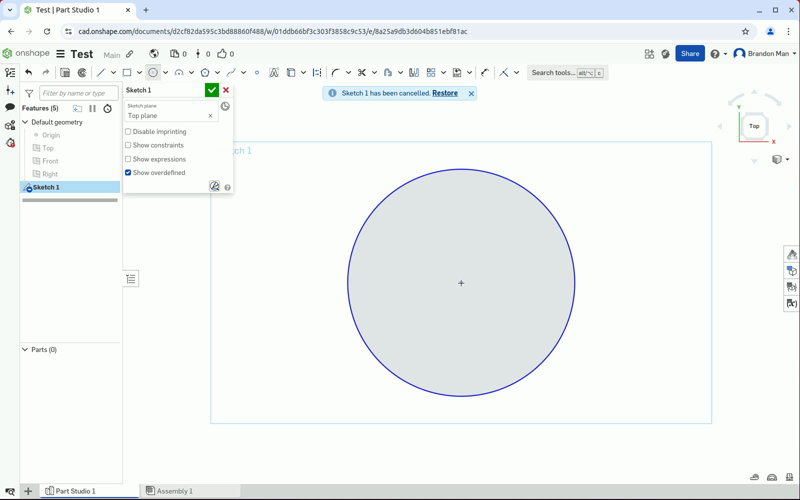
key_up(shift)
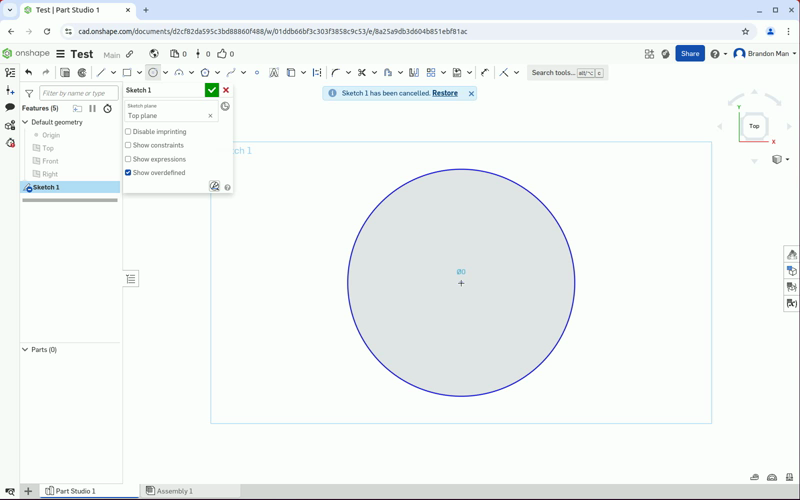
mouse_move(492, 282)
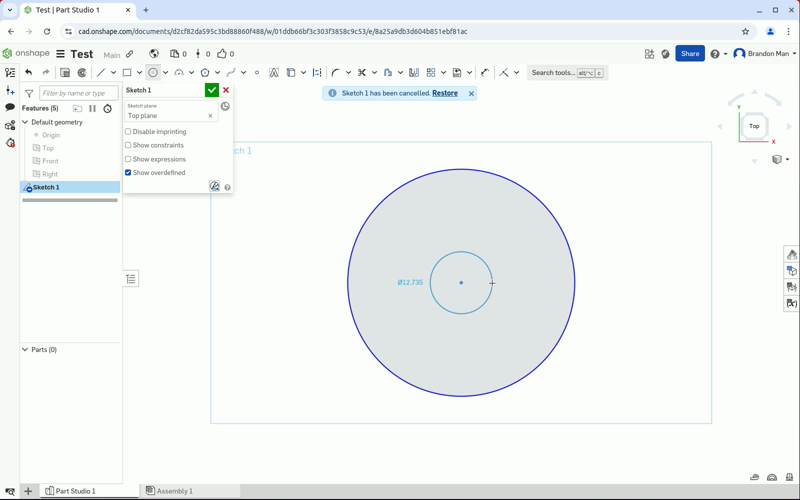
click(492, 282)
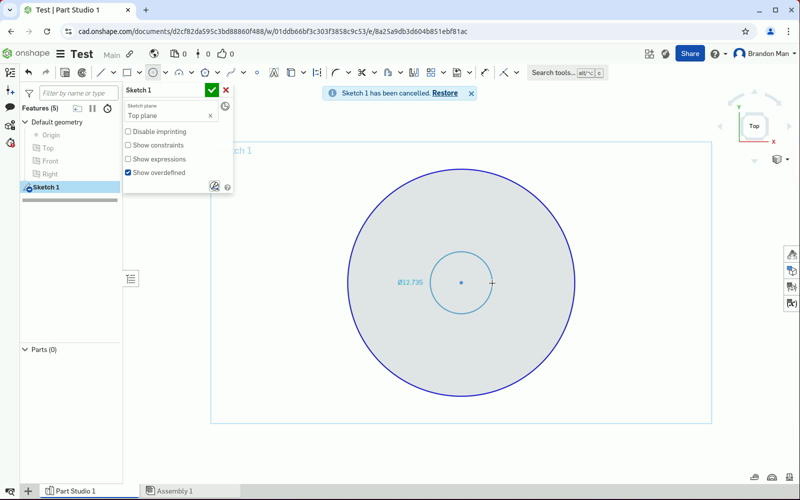
key(esc)
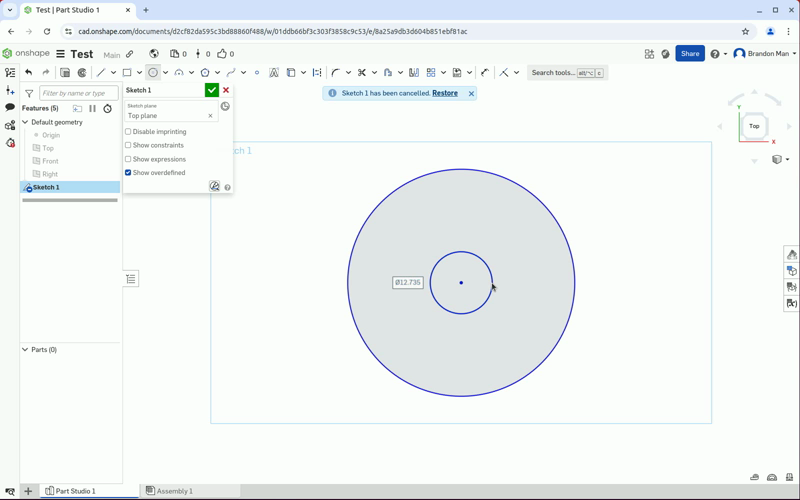
mouse_move(395, 273)
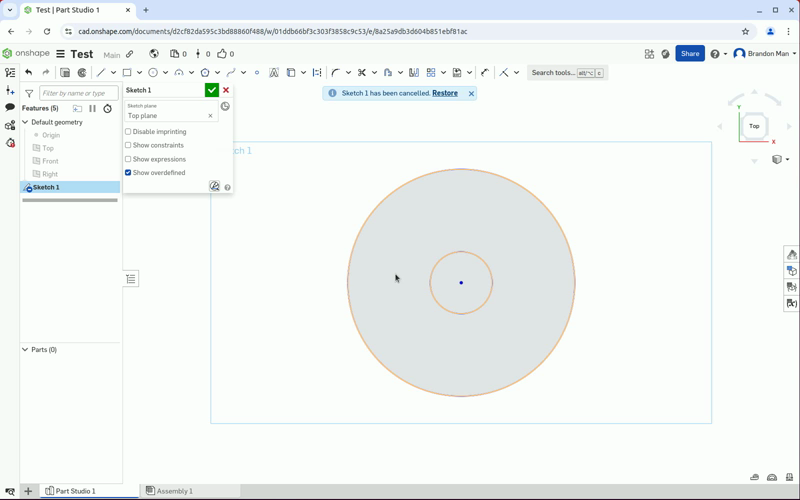
click(395, 273)
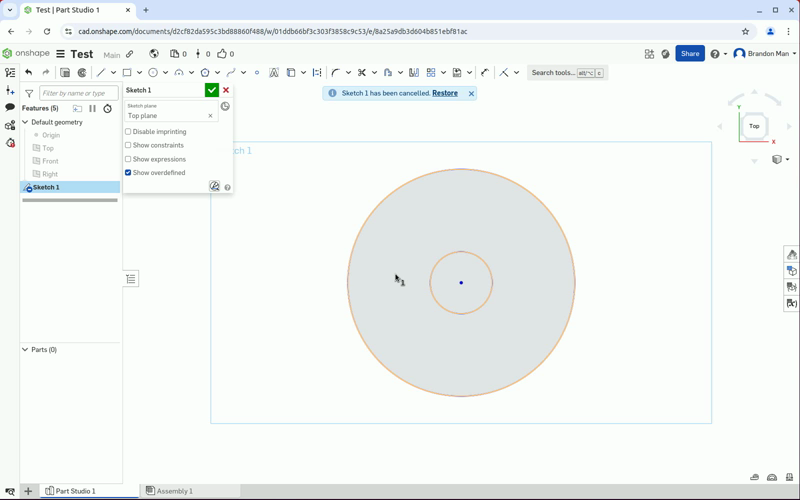
mouse_move(73, 352)
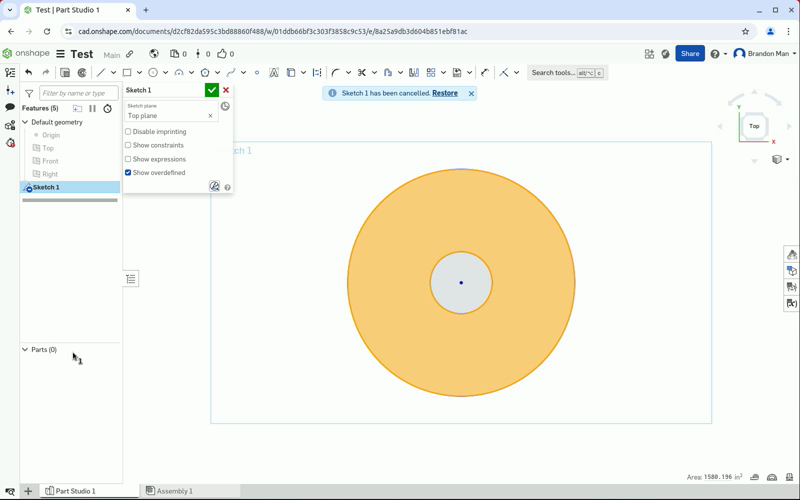
key(shift+y)
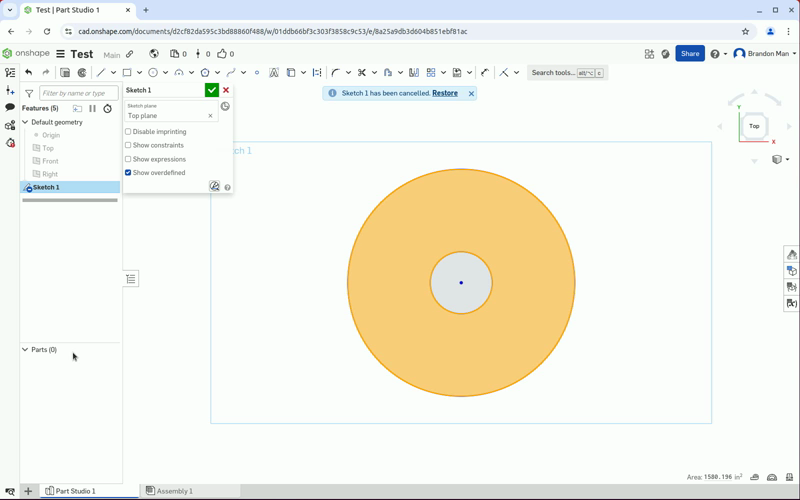
key(shift+e)
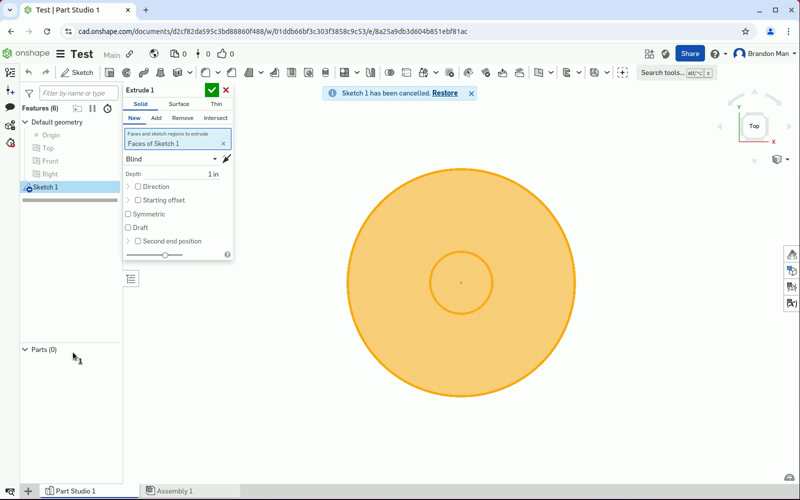
mouse_move(143, 106)
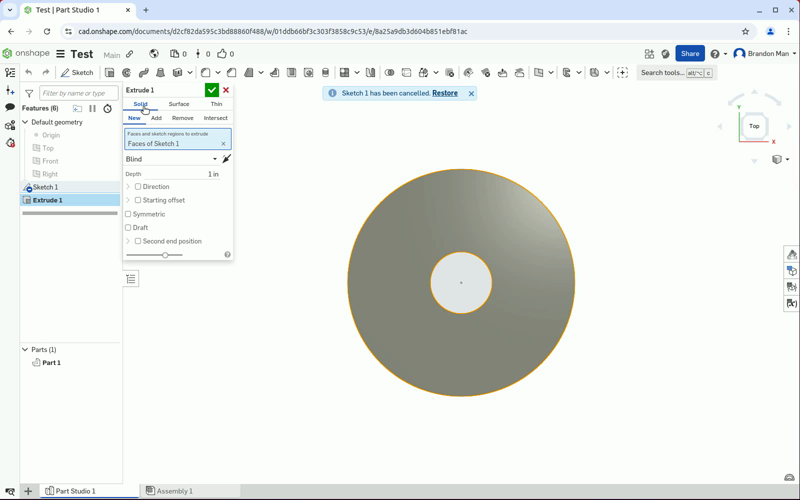
click(143, 106)
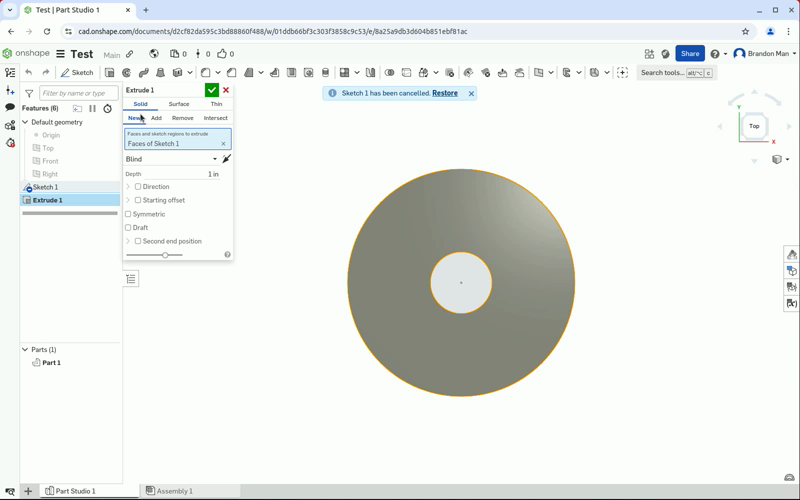
mouse_move(137, 120)
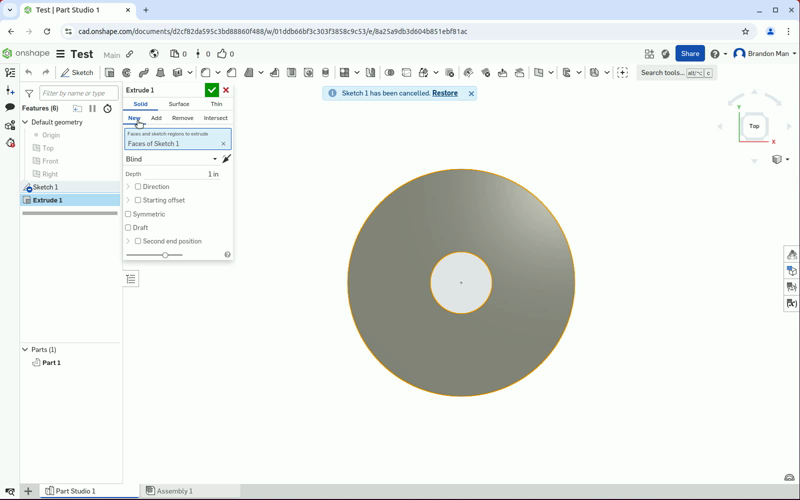
click(137, 120)
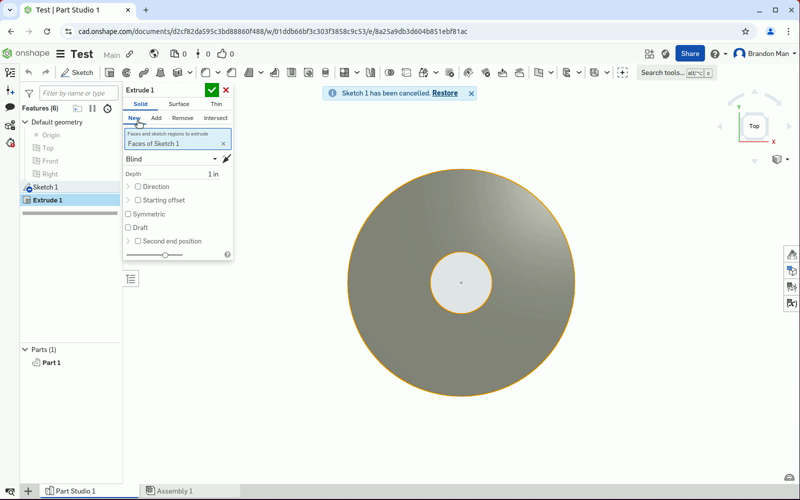
key(tab, 4)
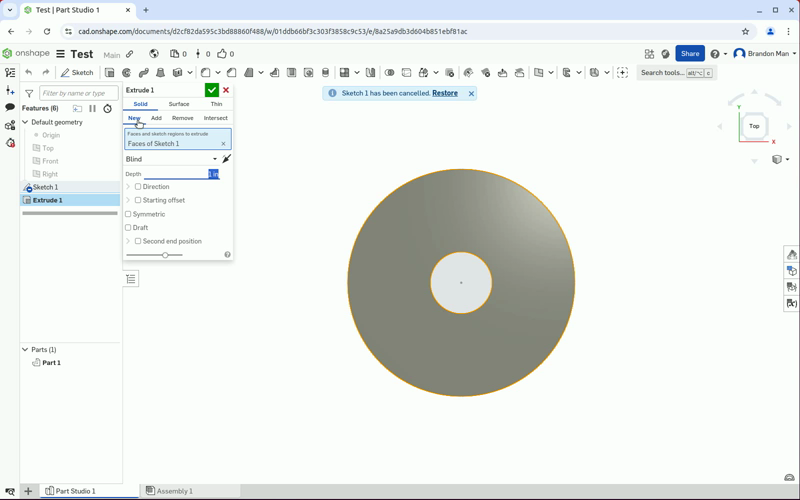
text(5.536)
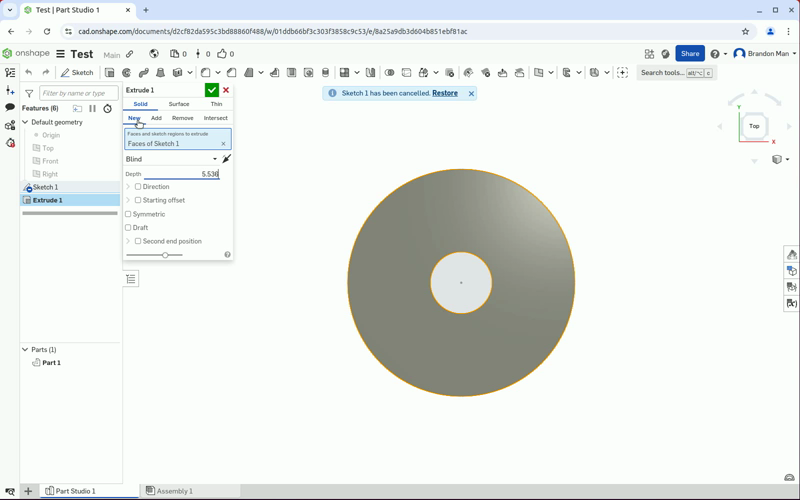
key(enter)
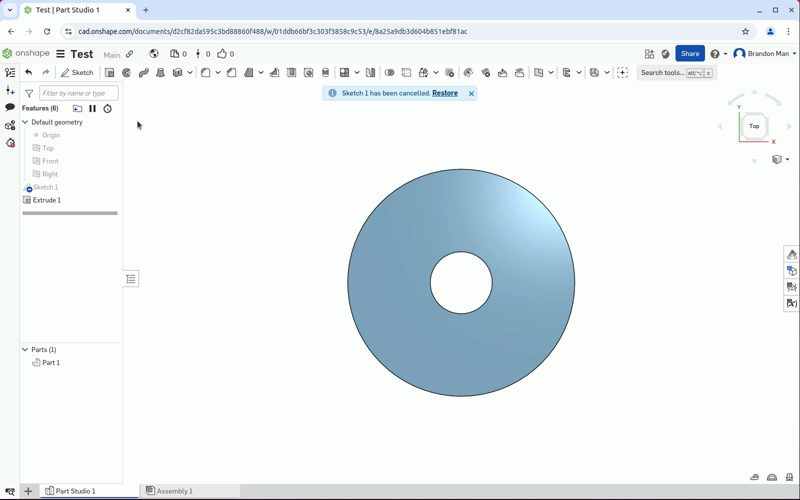
key(shift+h)
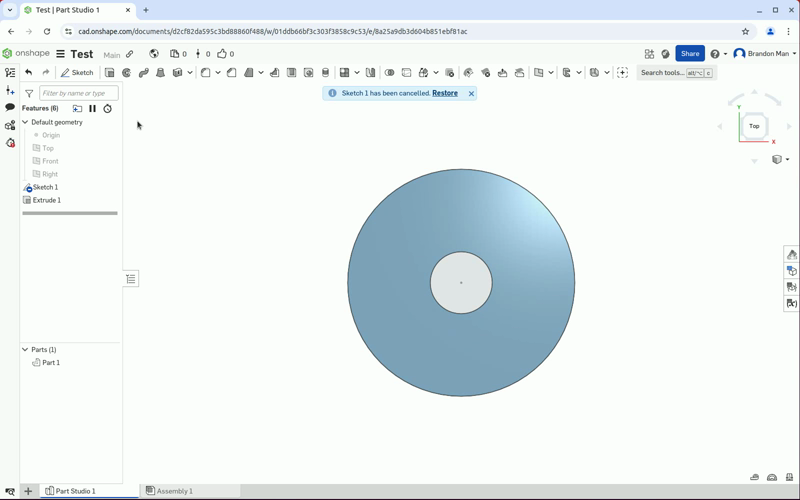
key(shift+h)
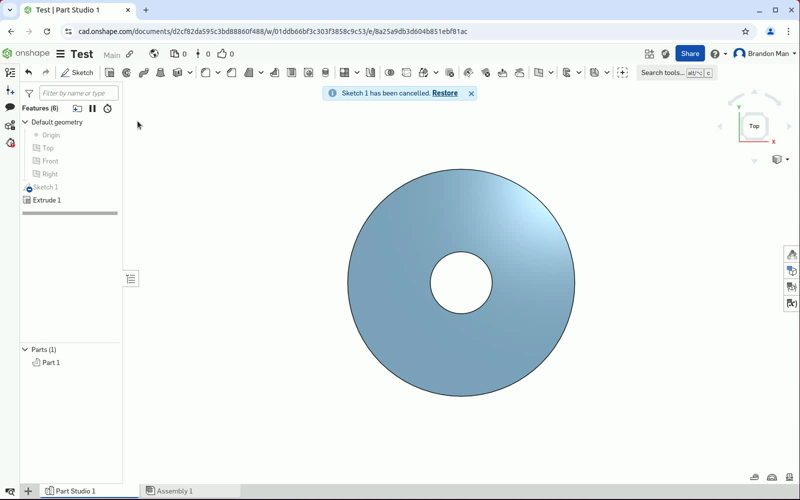
mouse_move(73, 189)
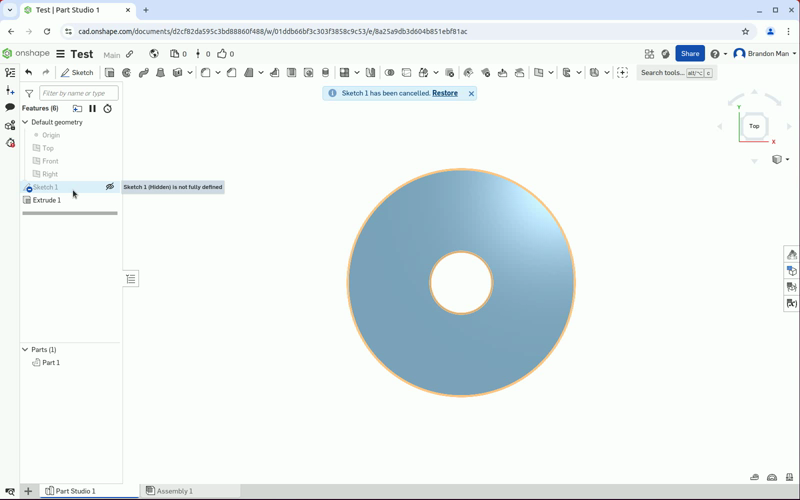
click(73, 189)
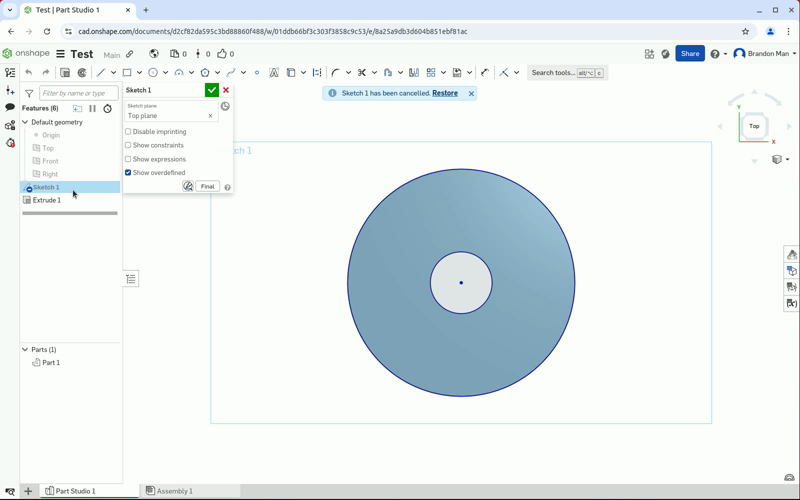
mouse_move(229, 92)
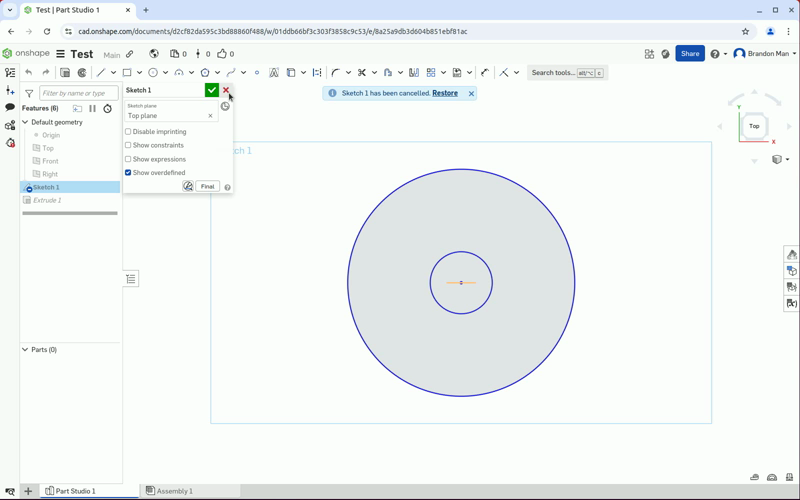
click(229, 92)
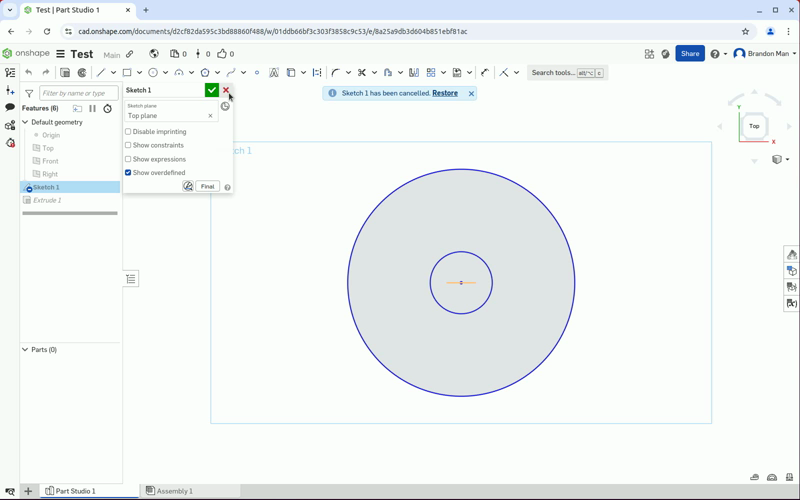
key(shift+s)
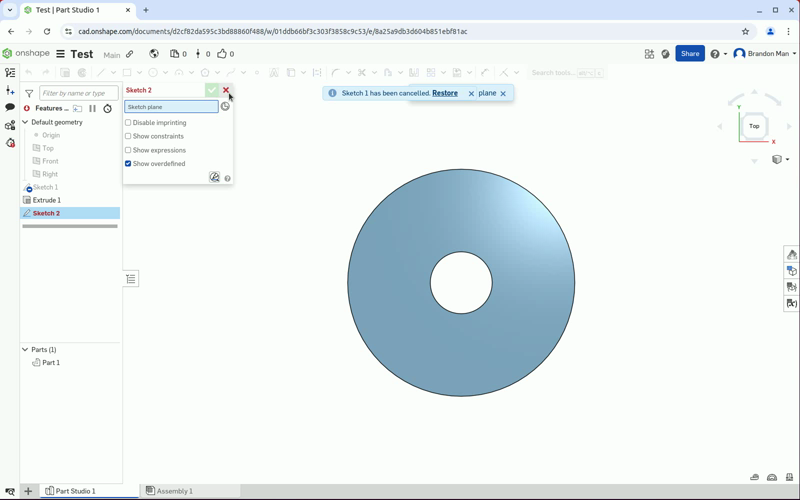
mouse_move(73, 150)
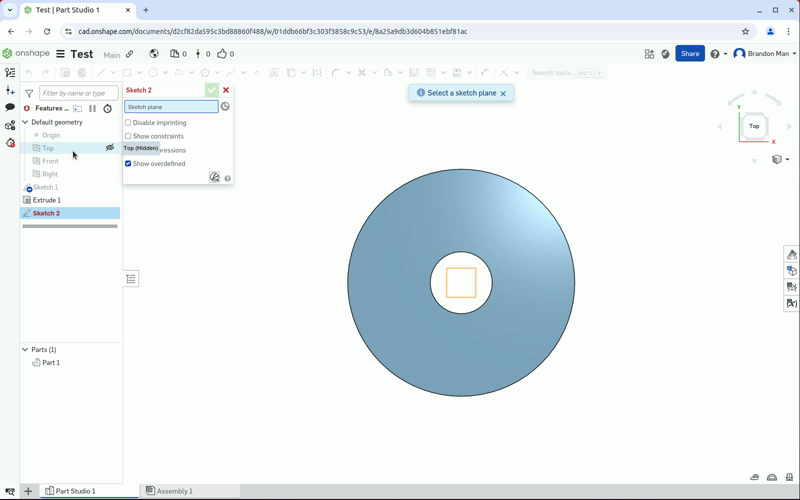
click(73, 150)
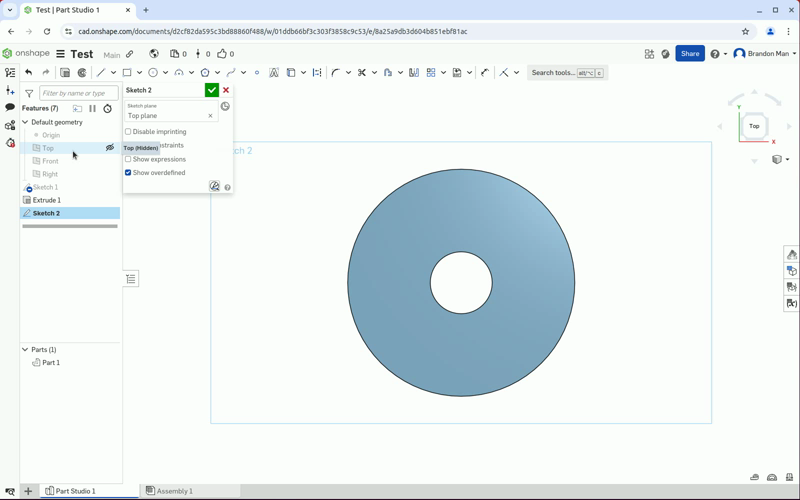
mouse_move(73, 352)
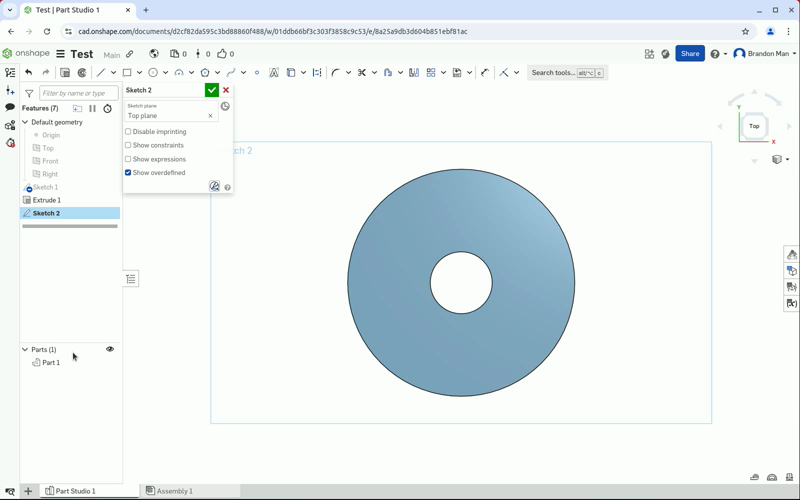
key(y)
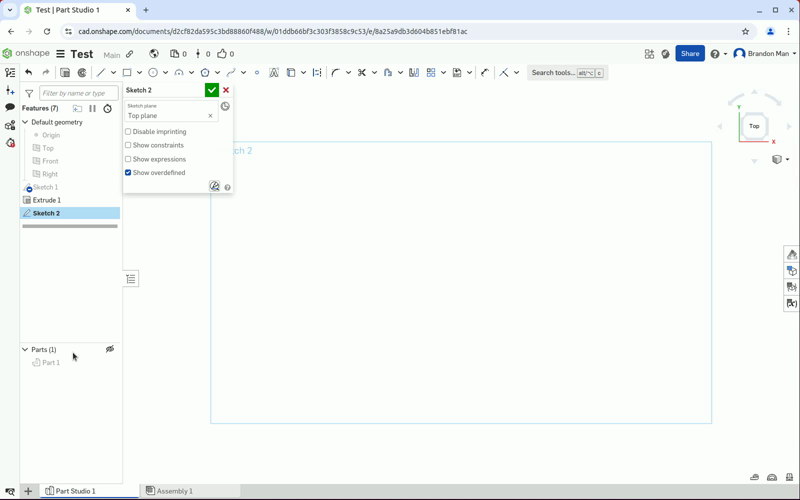
key(c)
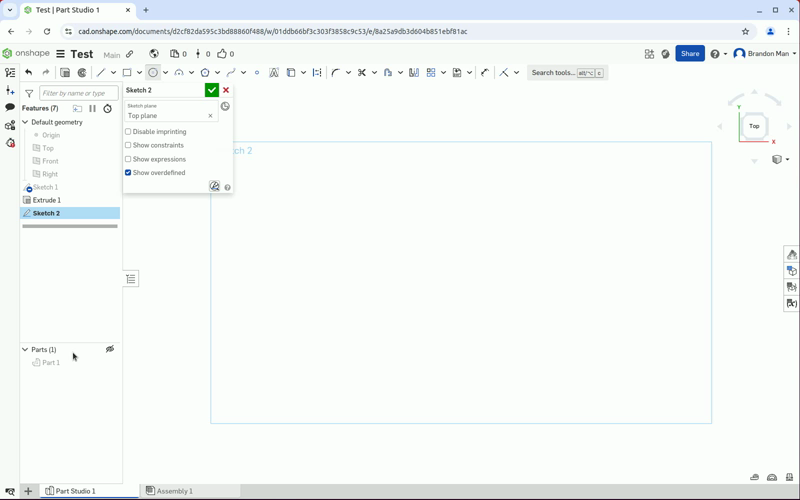
key_down(shift)
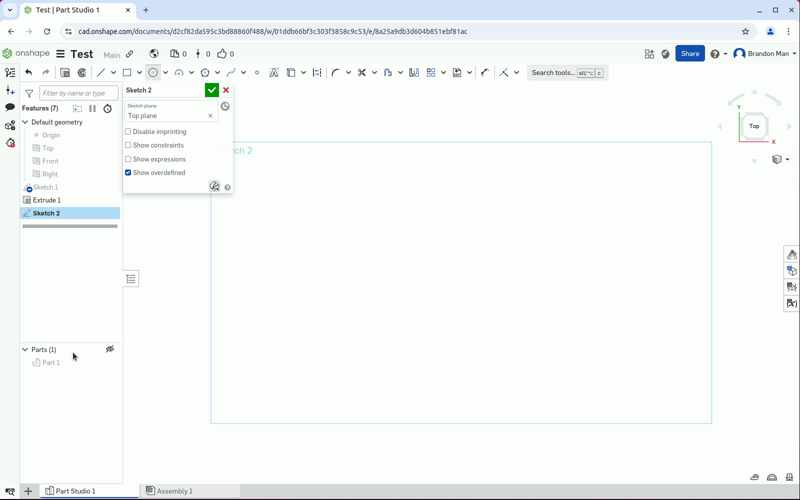
mouse_move(535, 325)
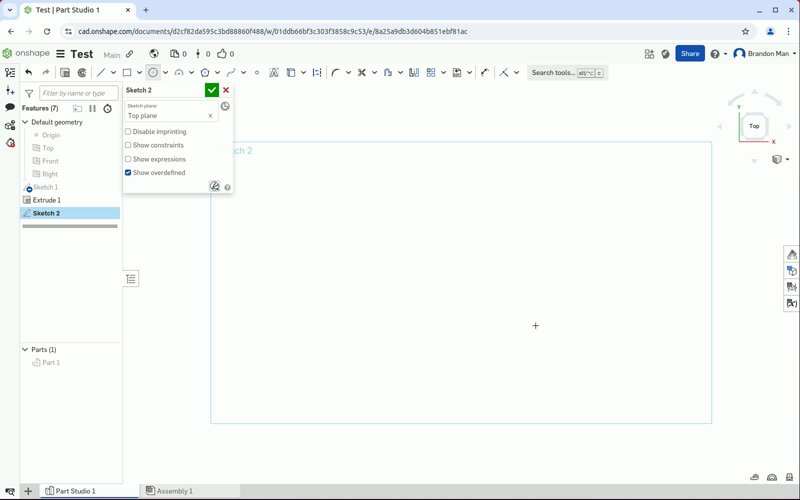
click(535, 325)
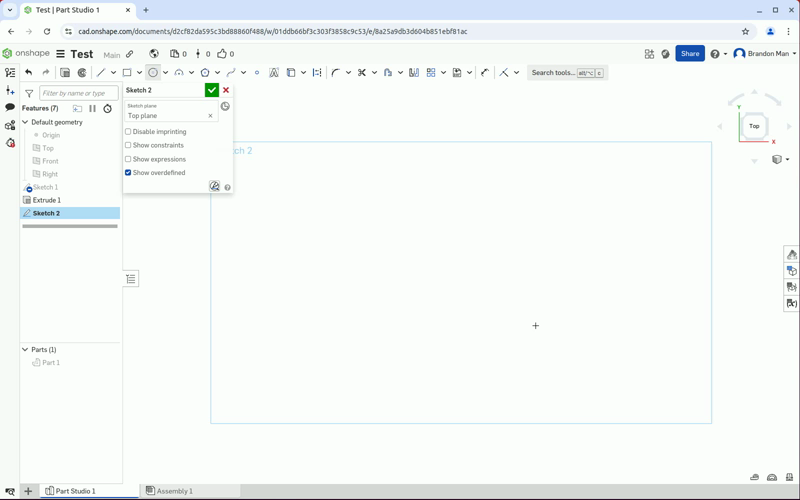
key_up(shift)
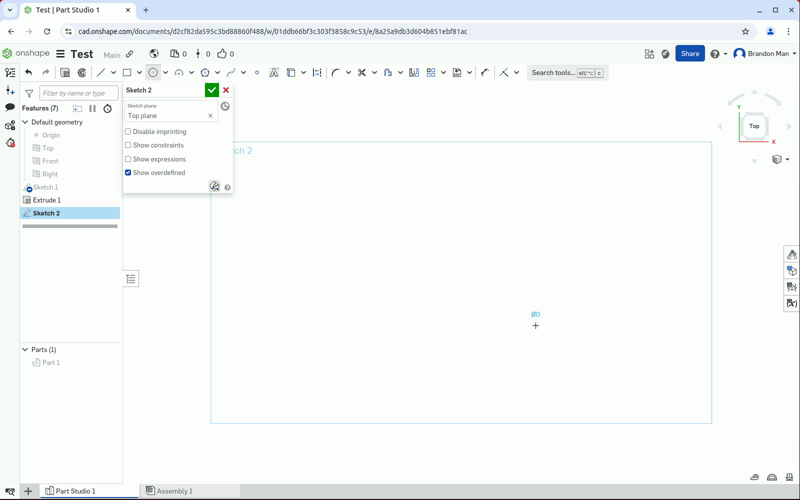
mouse_move(547, 325)
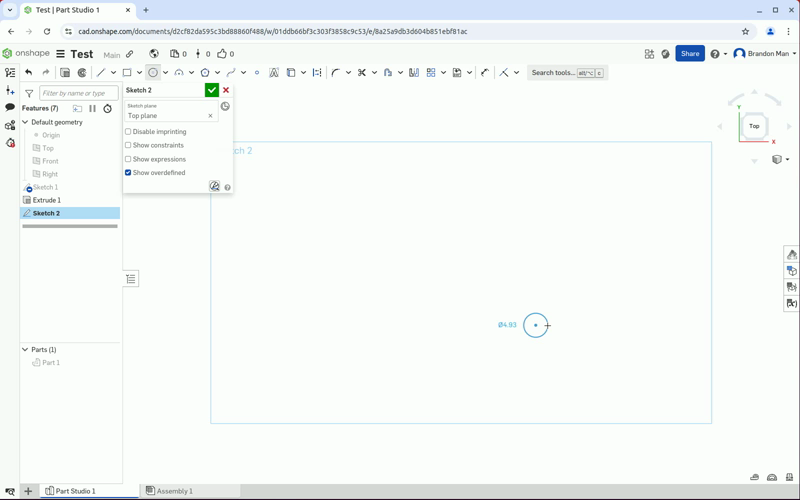
click(547, 325)
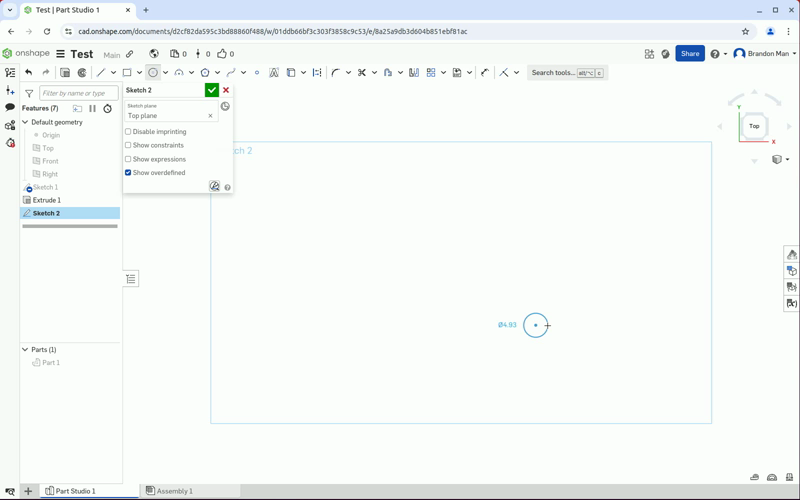
key(esc)
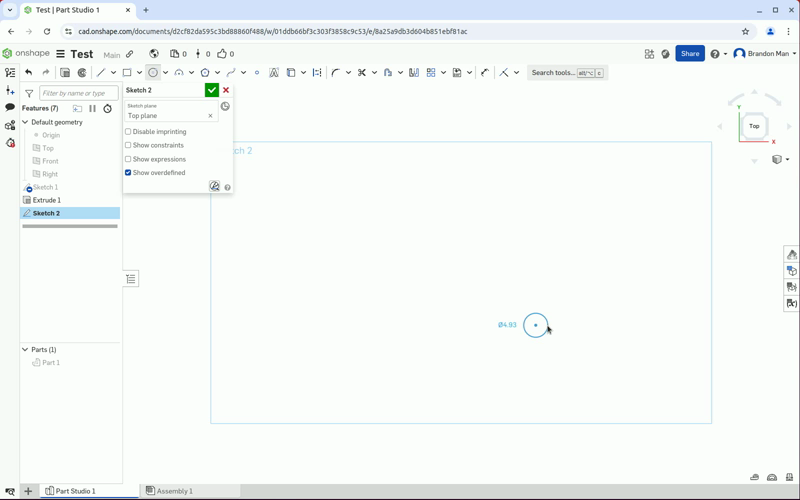
mouse_move(533, 316)
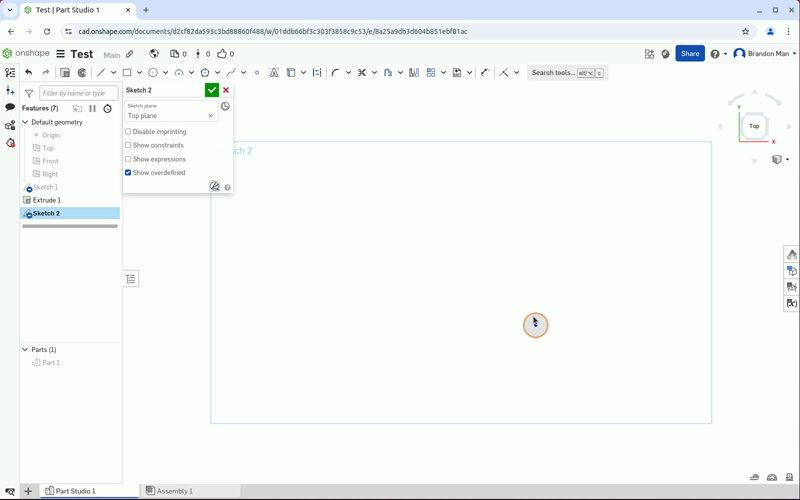
scroll(6)
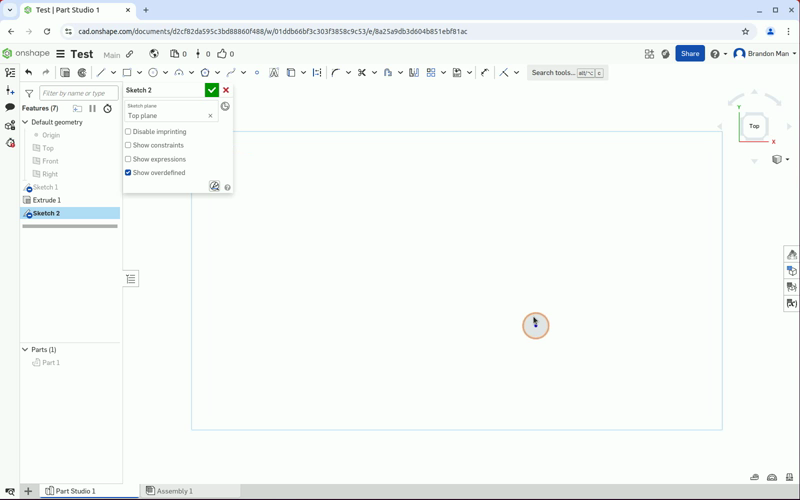
scroll(6)
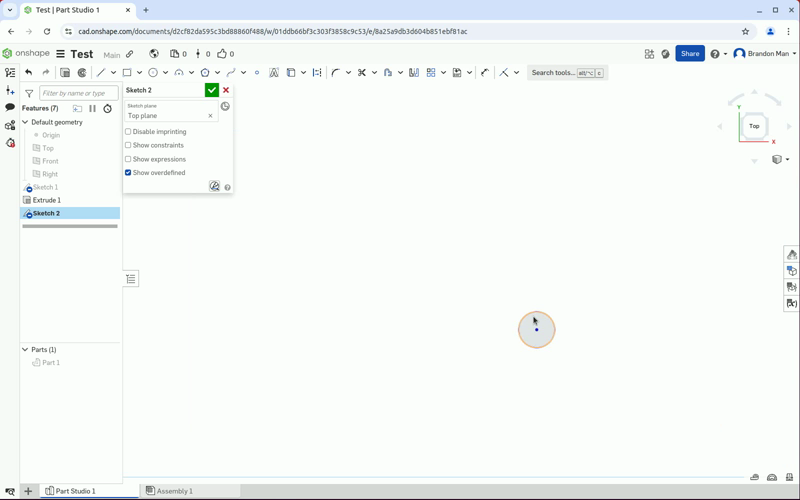
scroll(6)
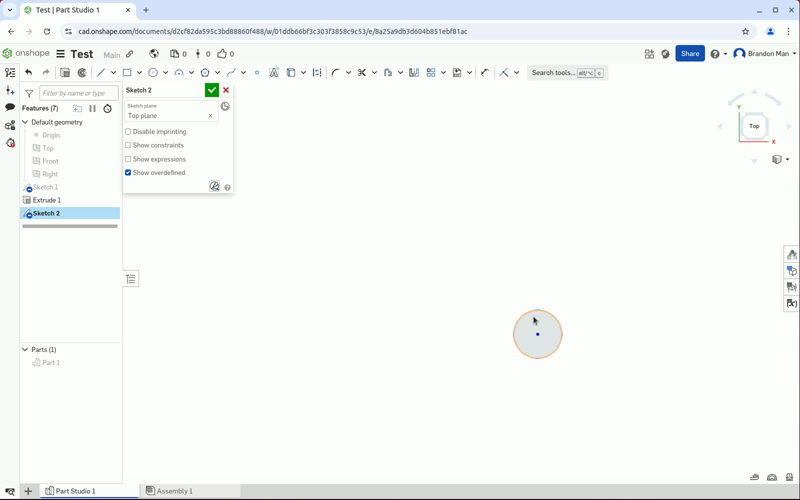
scroll(6)
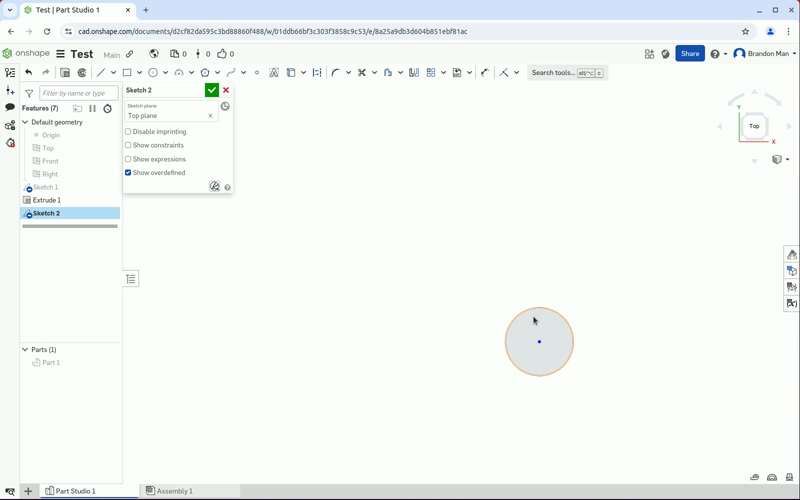
scroll(6)
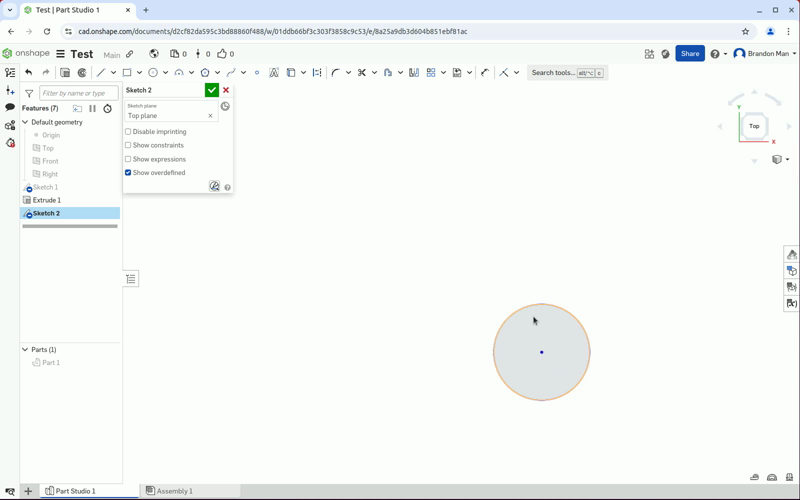
scroll(6)
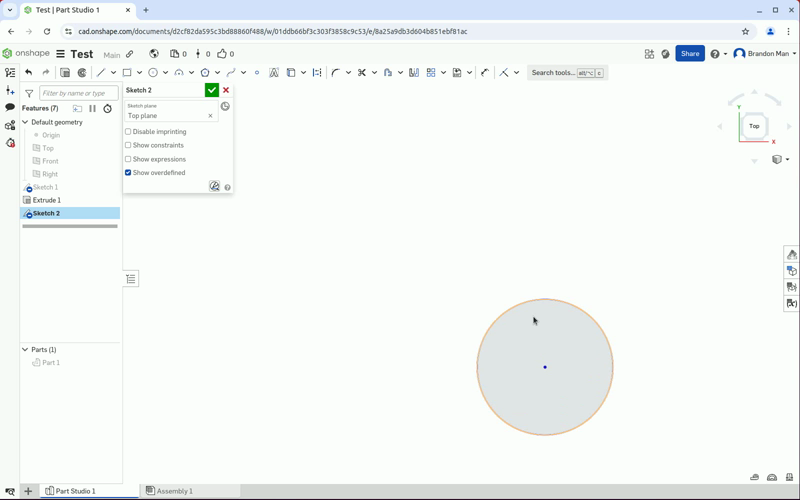
scroll(6)
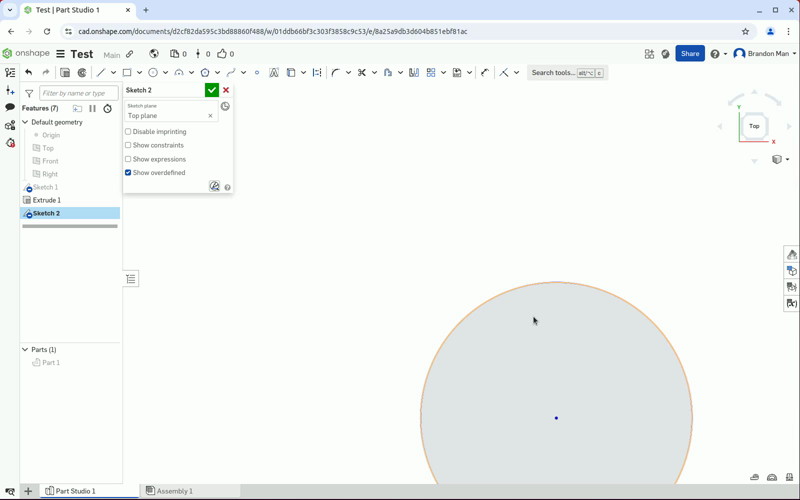
click(533, 316)
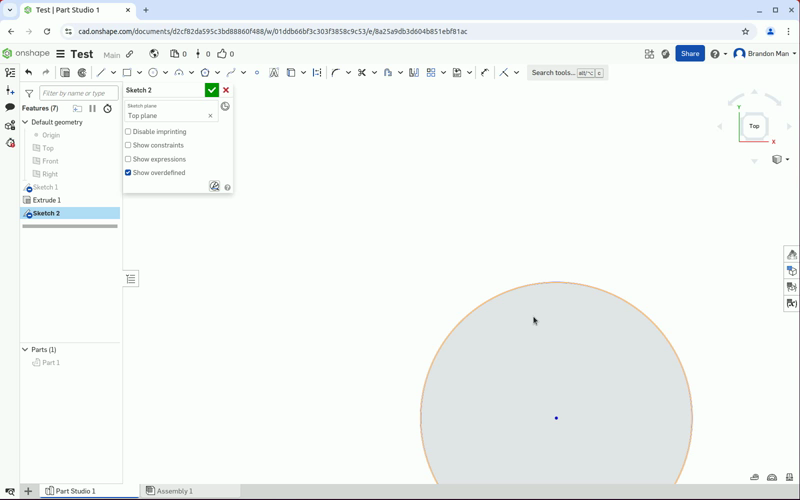
scroll(-6)
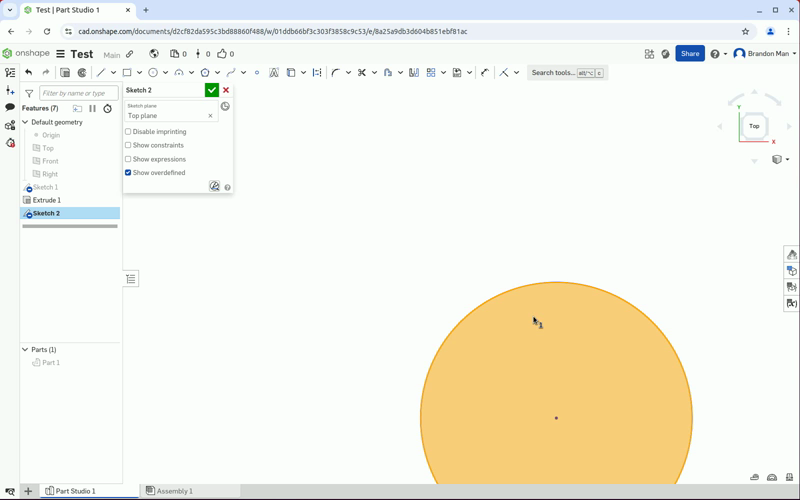
scroll(-6)
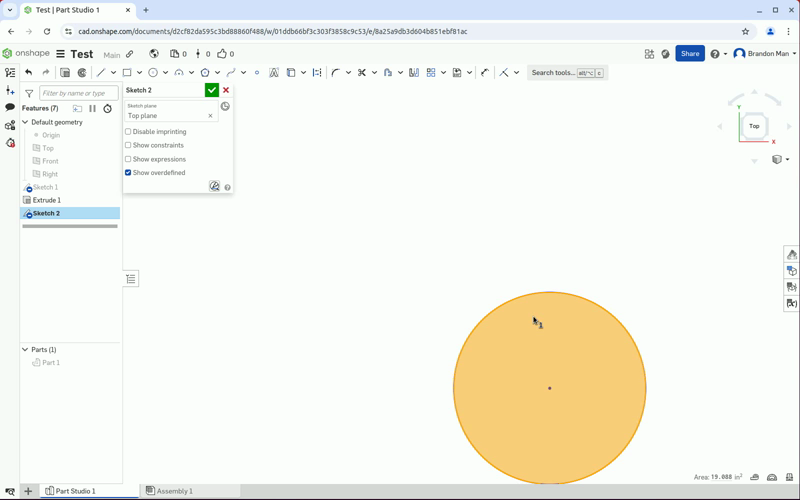
scroll(-6)
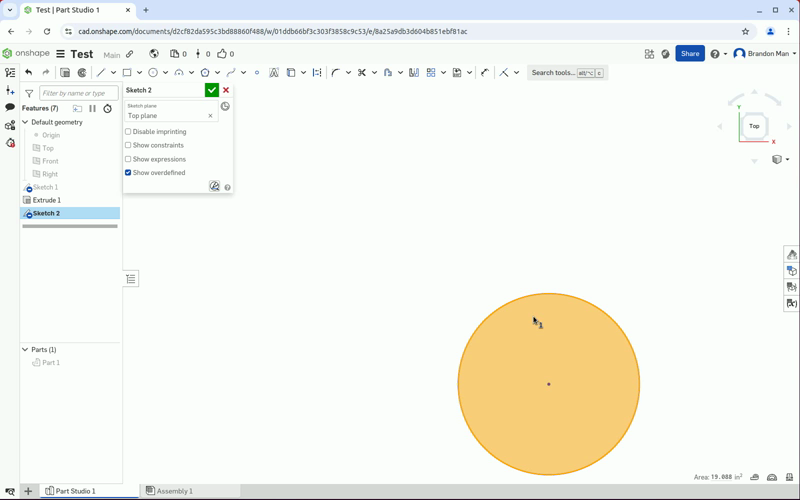
scroll(-6)
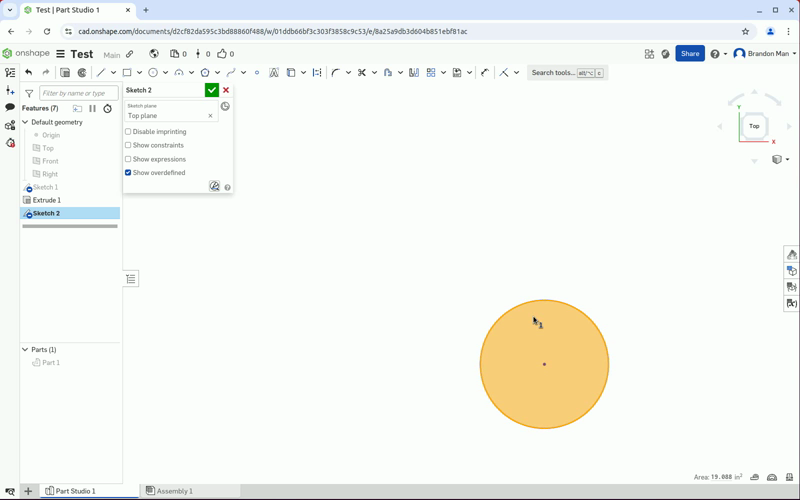
scroll(-6)
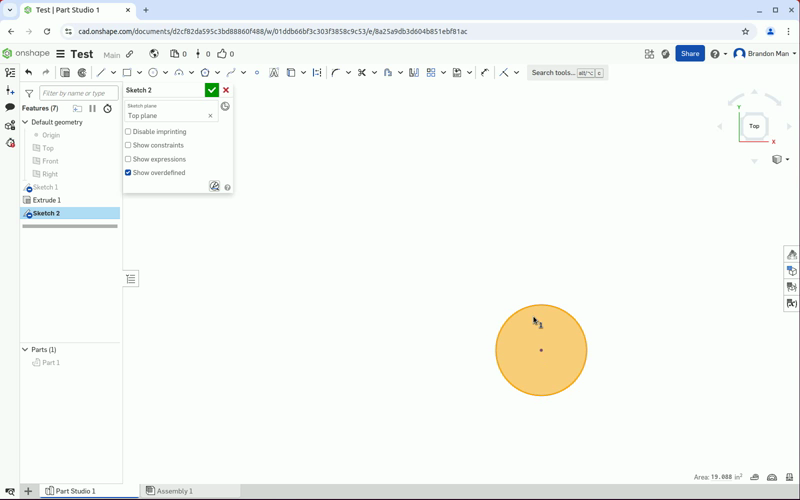
scroll(-6)
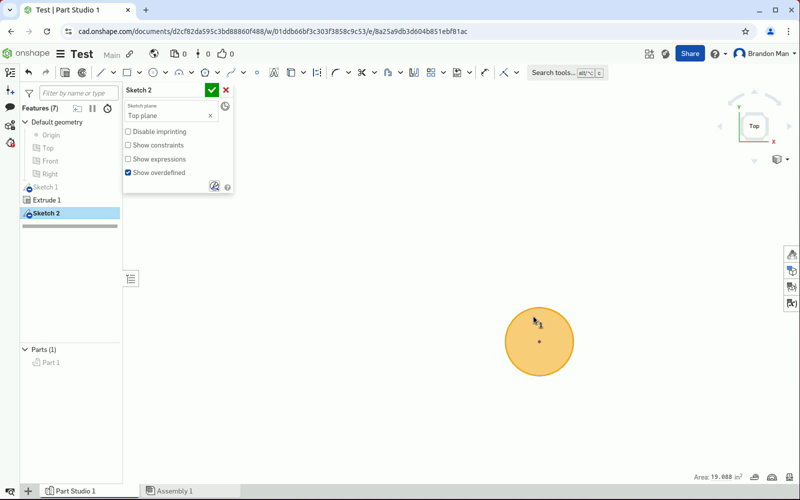
scroll(-6)
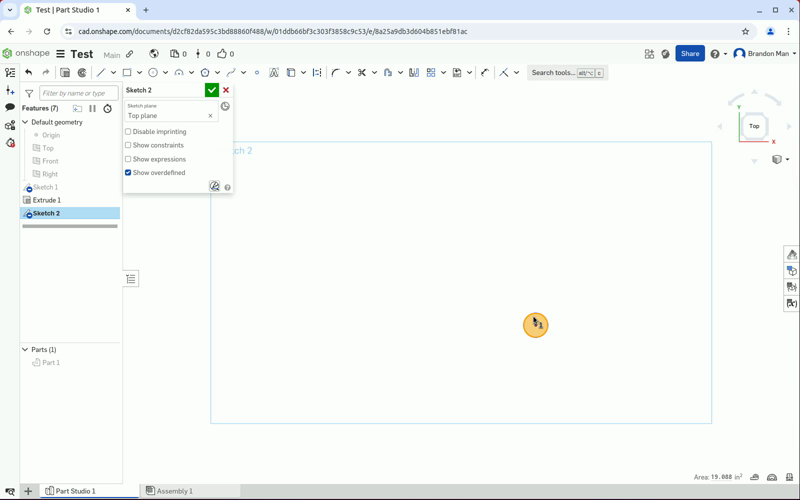
mouse_move(73, 352)
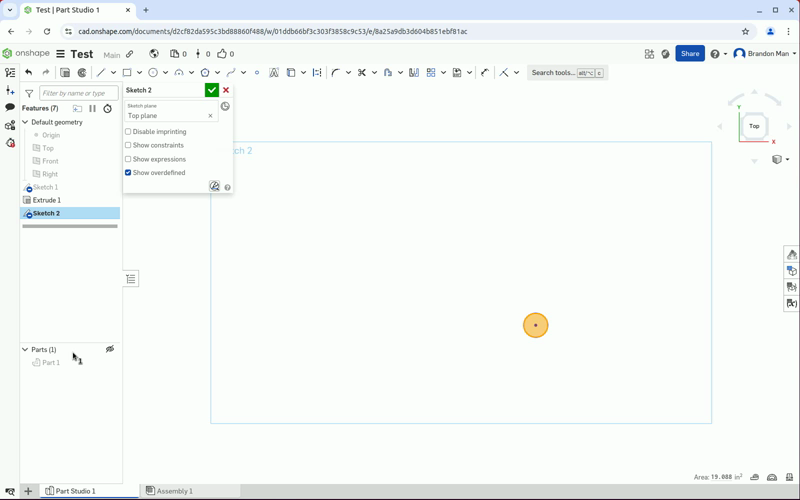
key(shift+y)
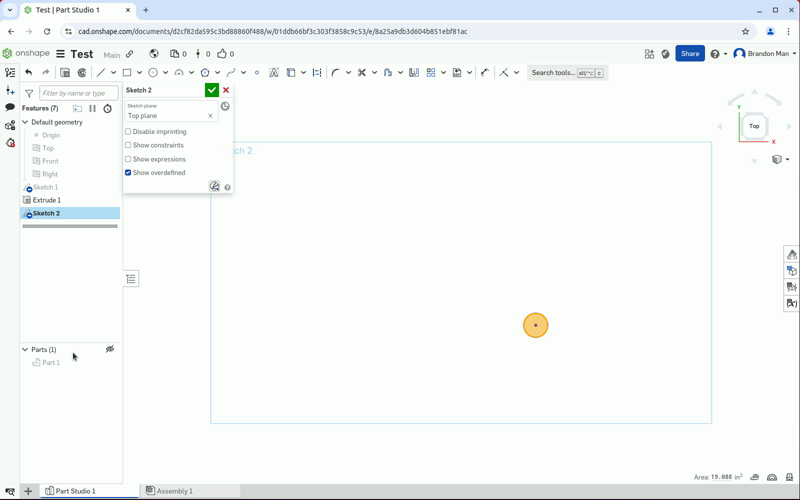
key(shift+e)
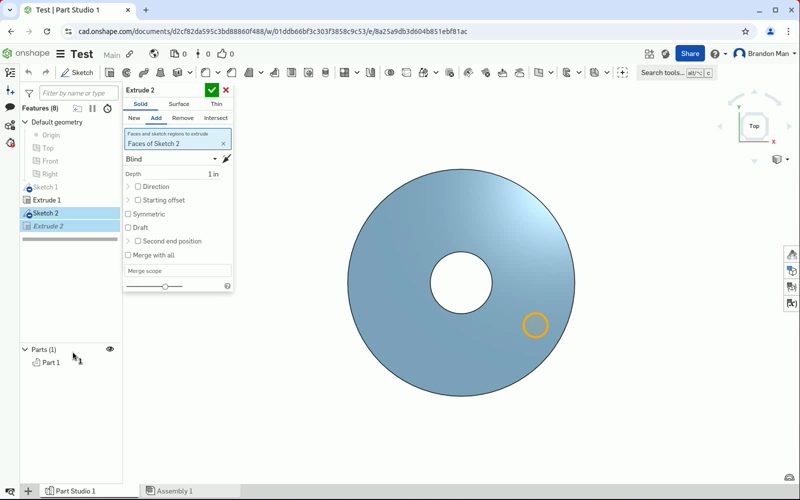
mouse_move(143, 106)
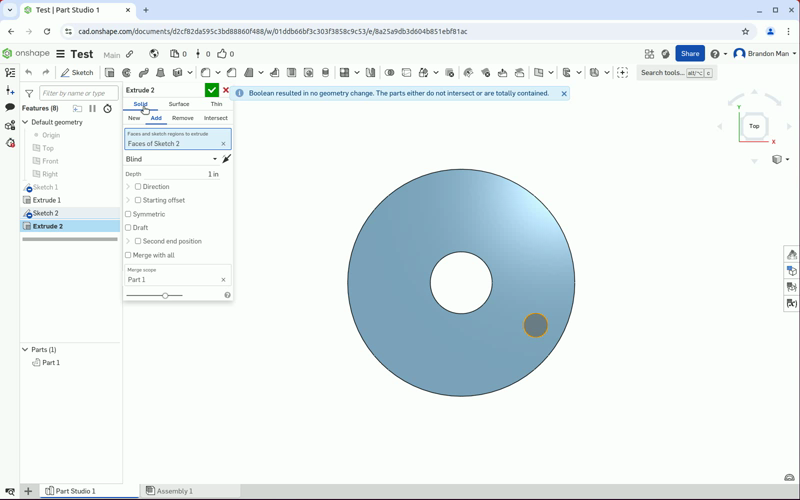
click(143, 106)
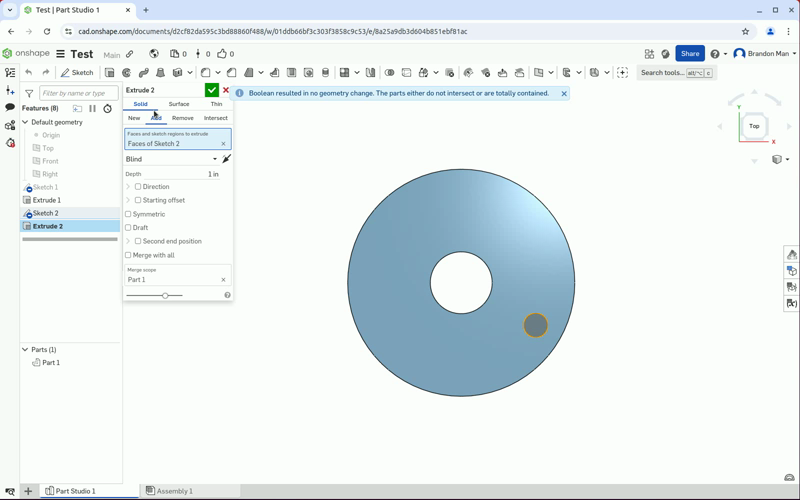
mouse_move(186, 120)
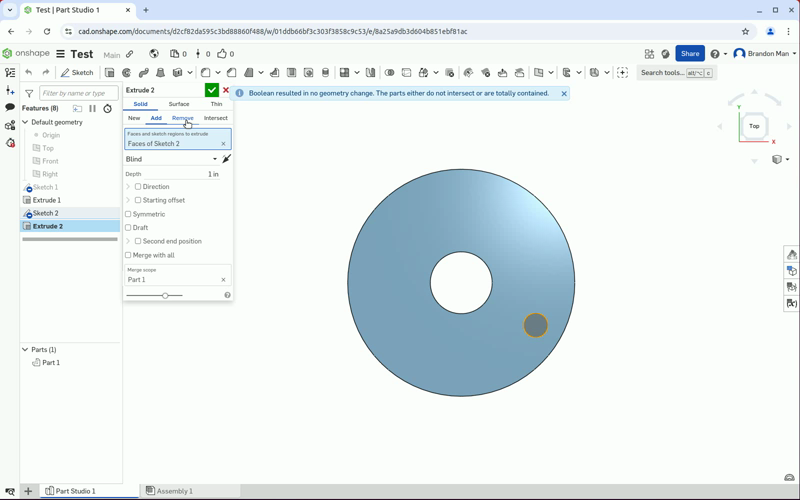
click(186, 120)
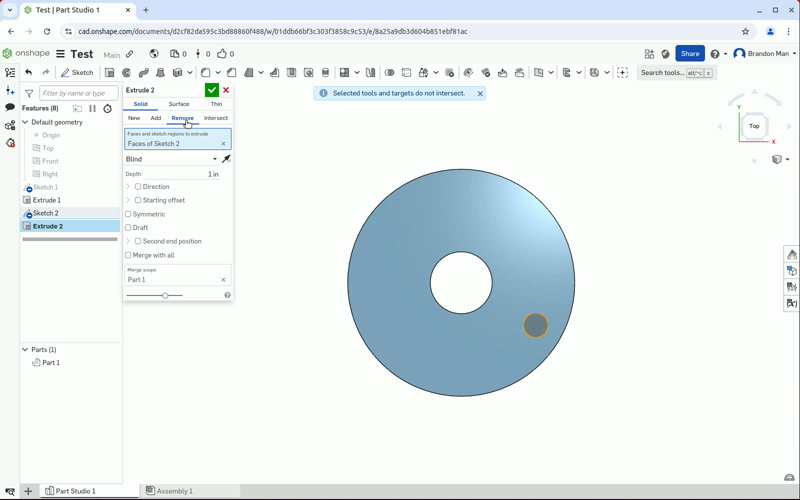
key(tab, 4)
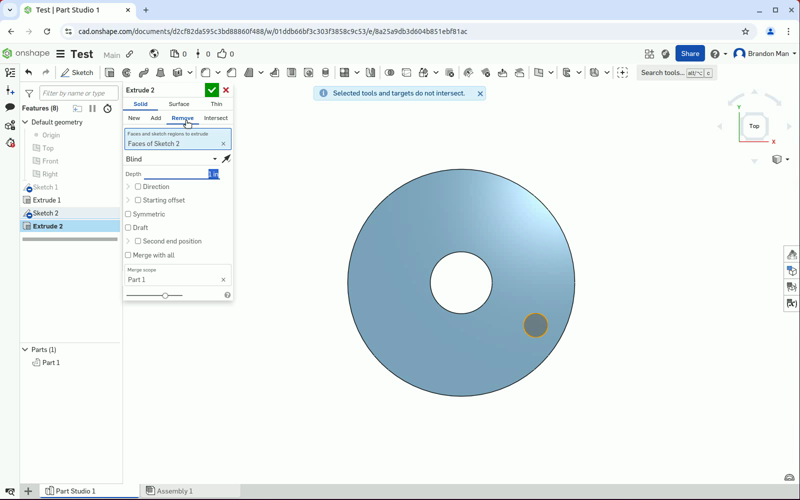
text(-5.536)
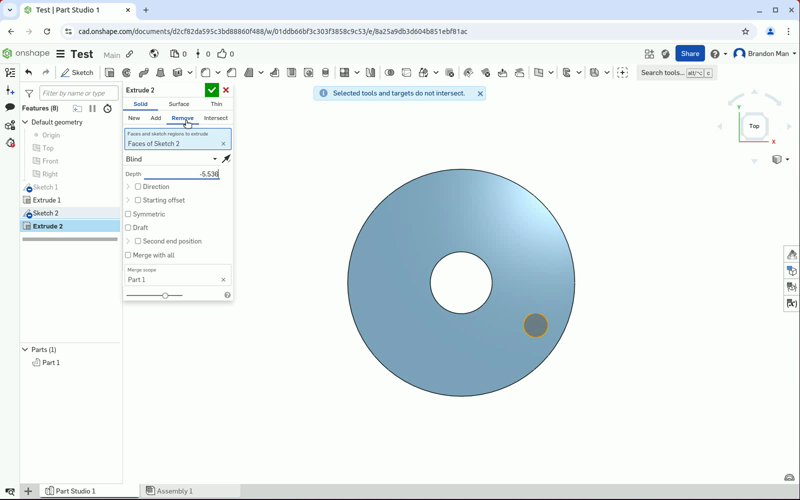
key(tab, 6)
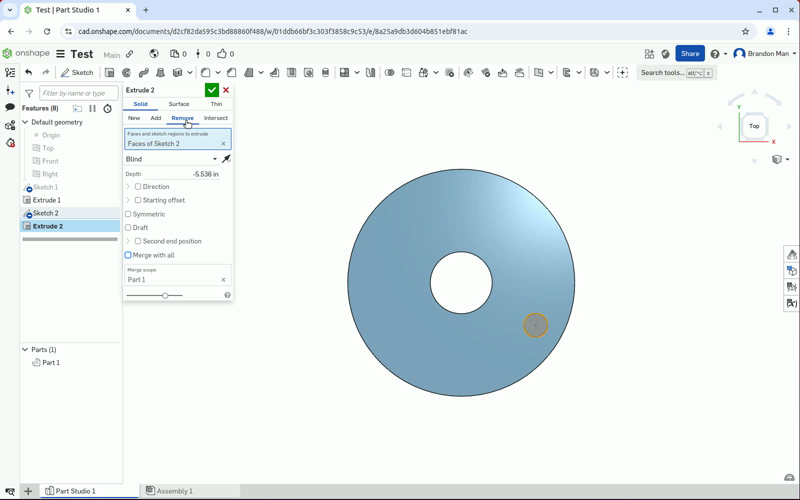
key(space)
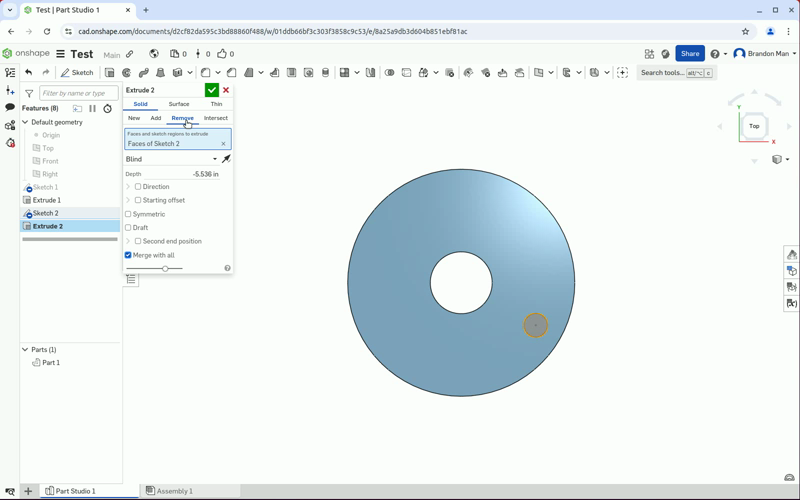
key(enter)
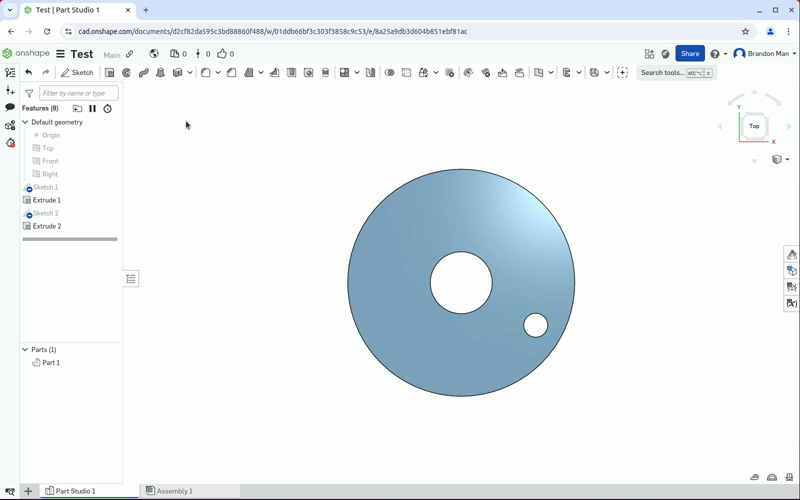
key(shift+h)
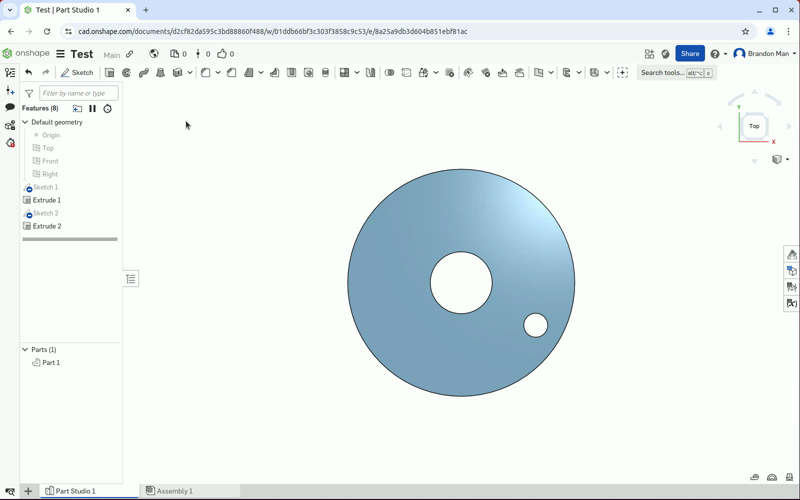
key(shift+h)
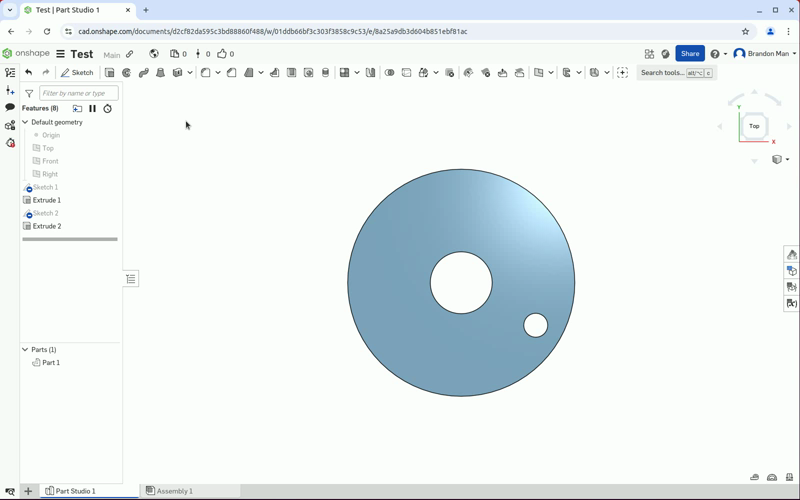
mouse_move(73, 189)
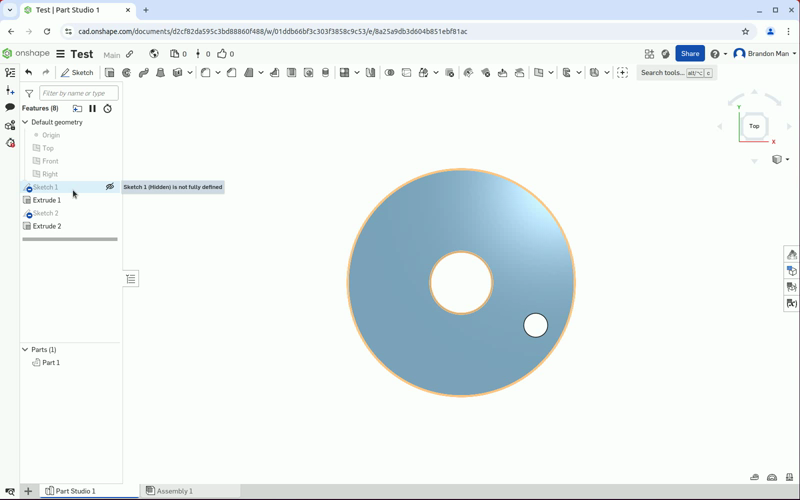
click(73, 189)
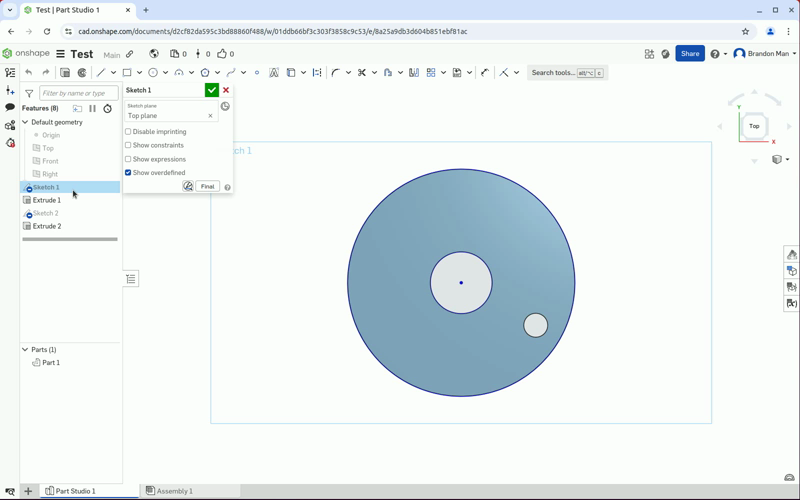
mouse_move(229, 92)
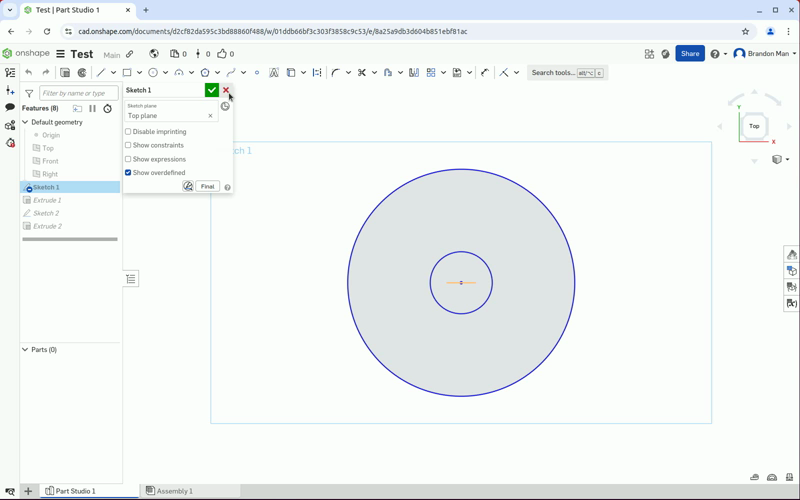
click(229, 92)
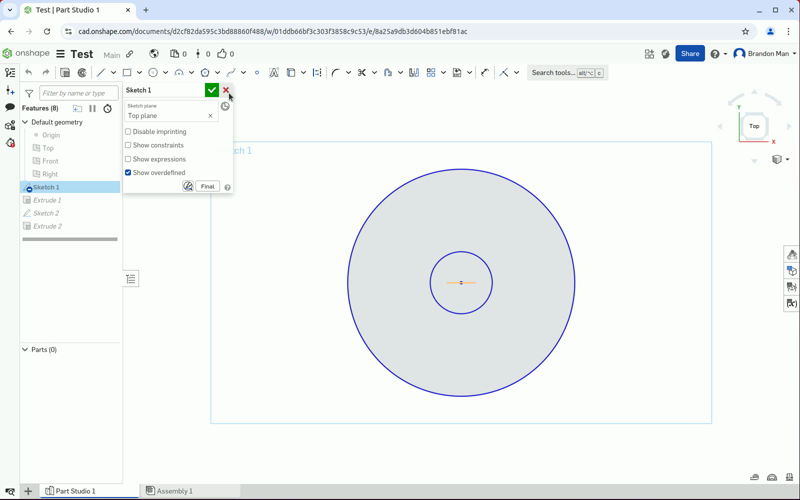
key(shift+s)
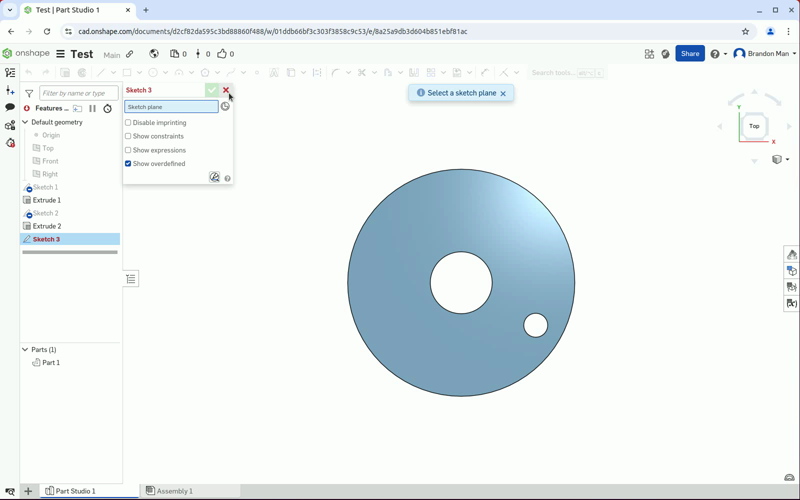
mouse_move(73, 150)
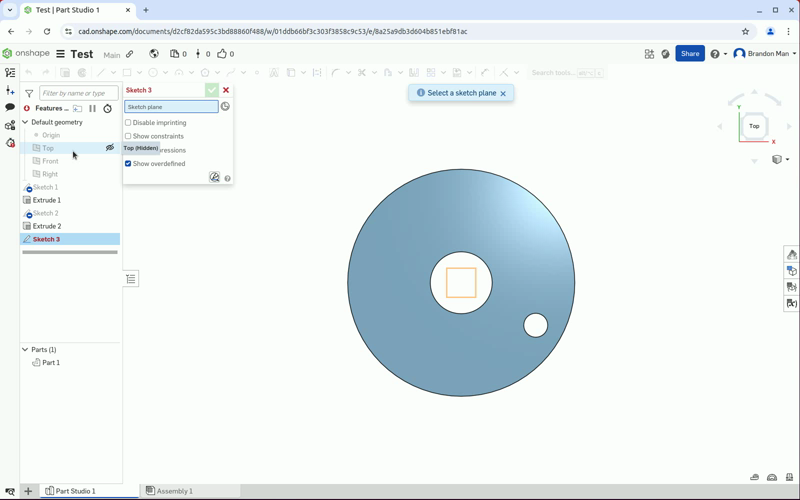
click(73, 150)
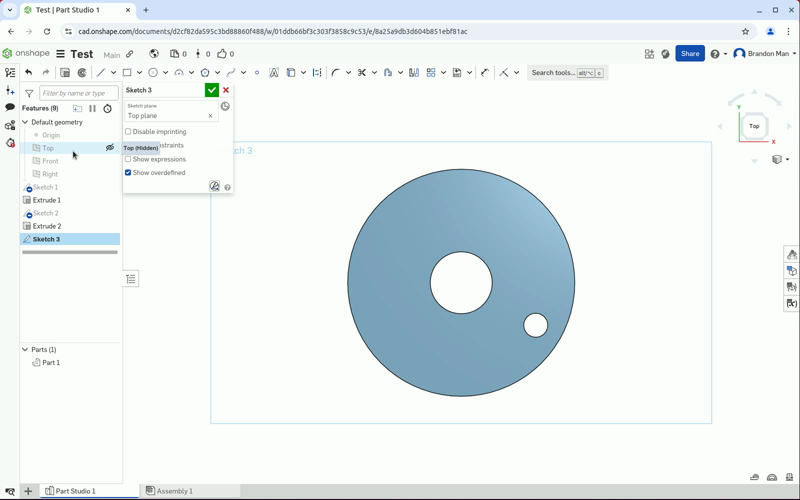
mouse_move(73, 352)
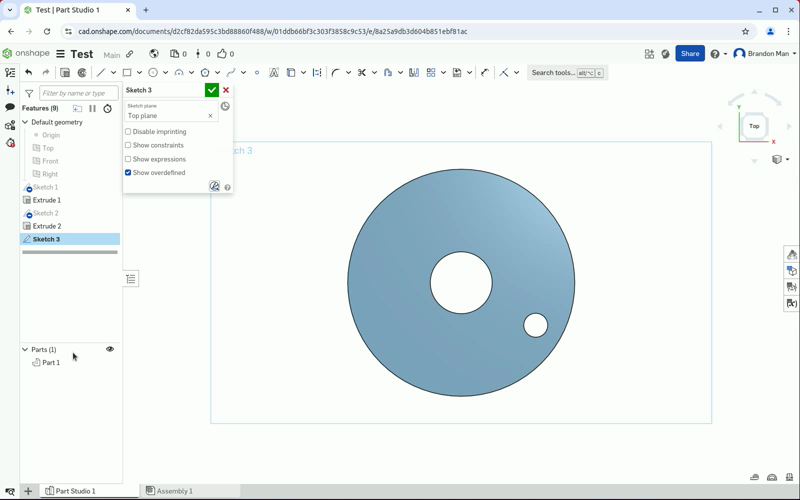
key(y)
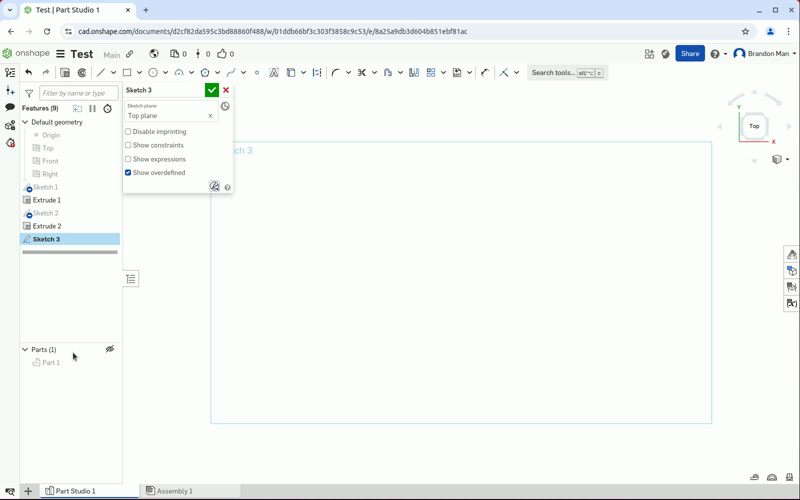
key(c)
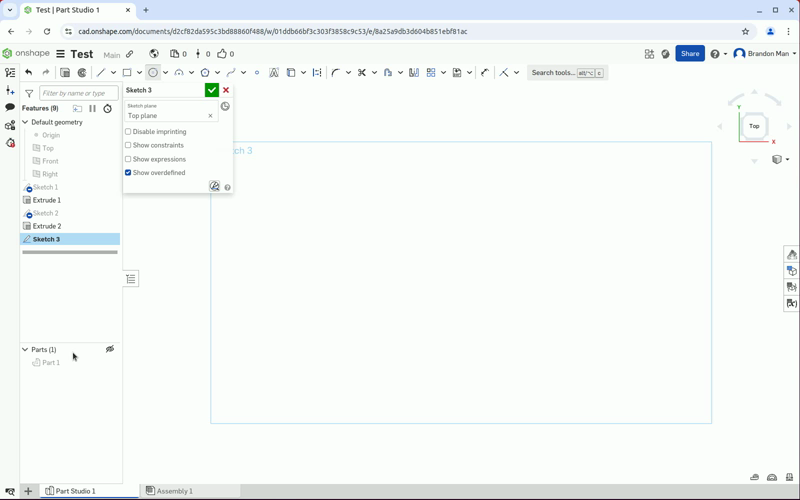
key_down(shift)
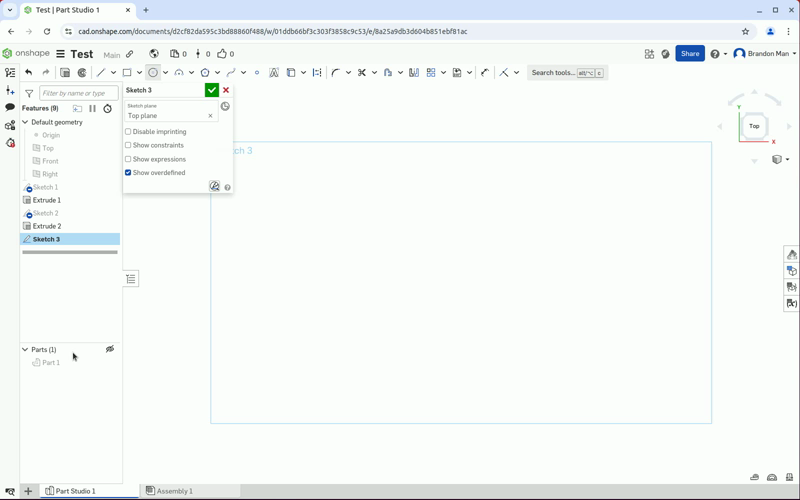
mouse_move(460, 197)
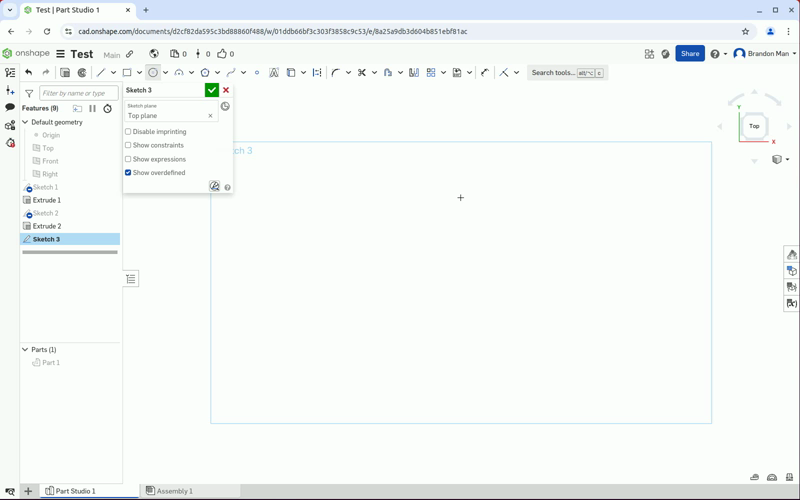
click(460, 197)
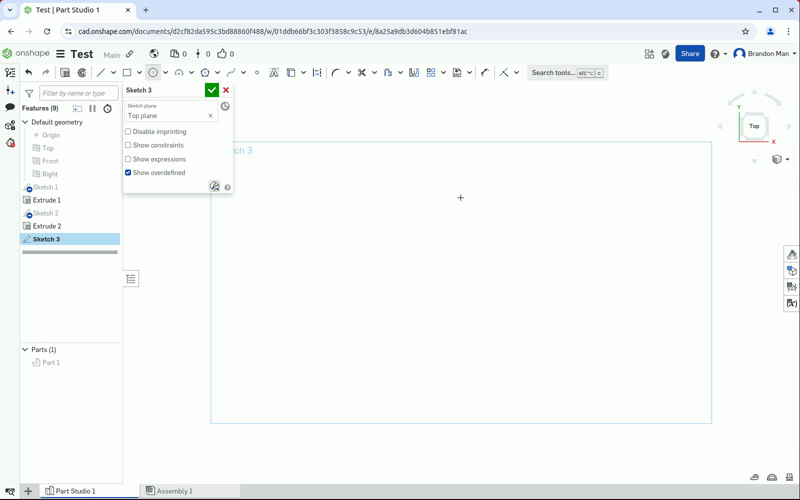
key_up(shift)
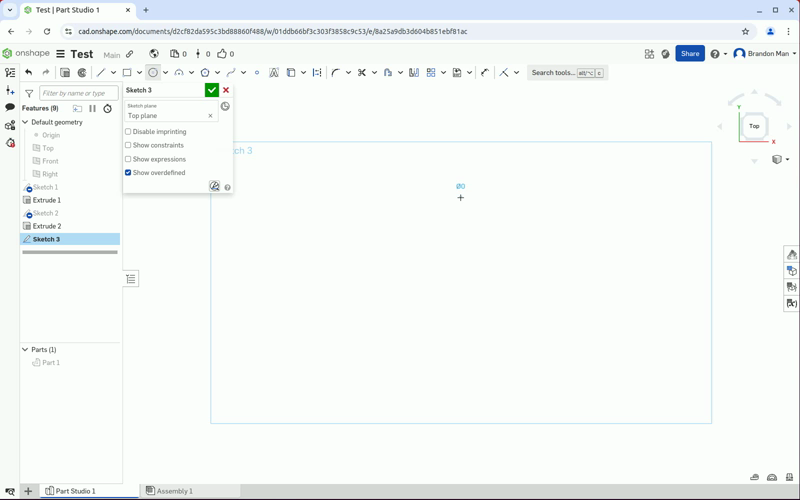
mouse_move(472, 197)
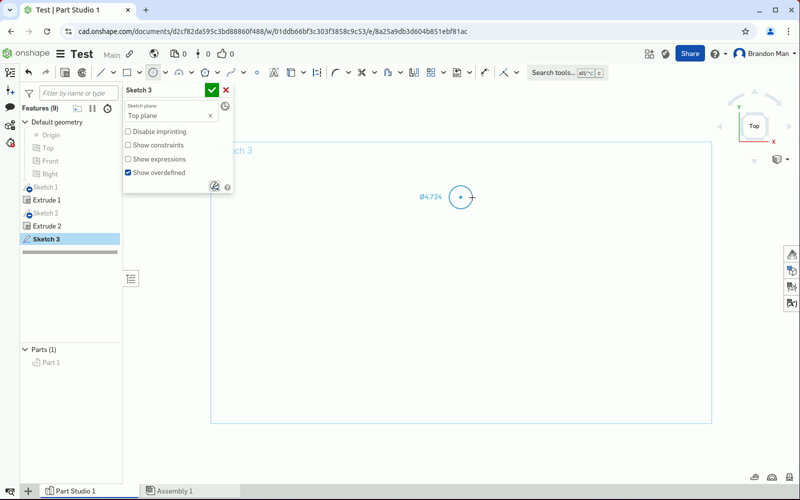
click(472, 197)
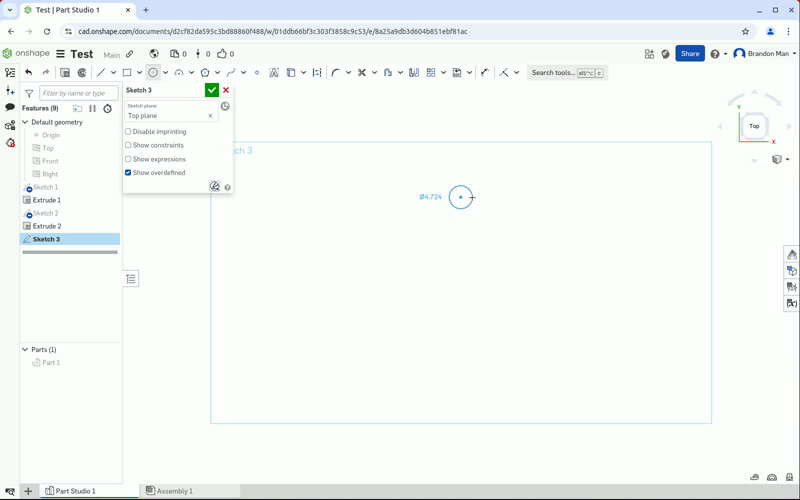
key(esc)
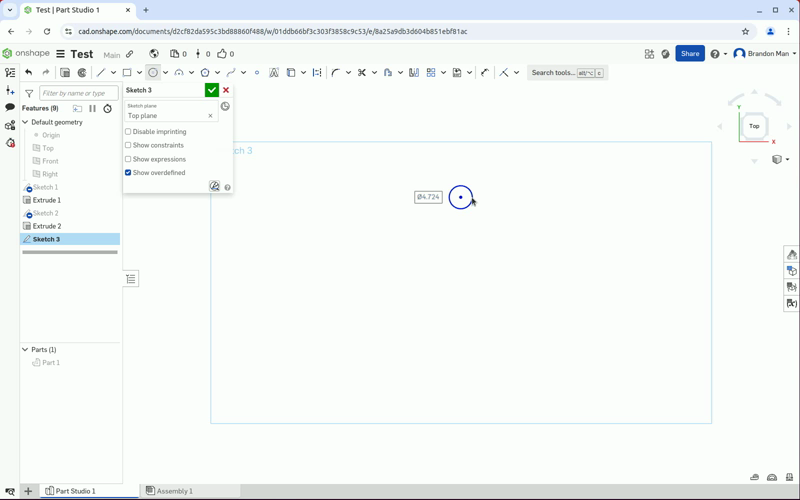
mouse_move(467, 196)
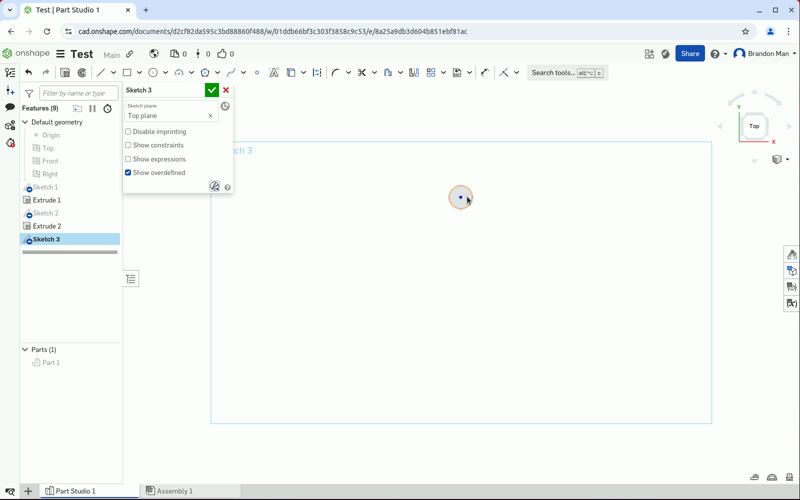
scroll(6)
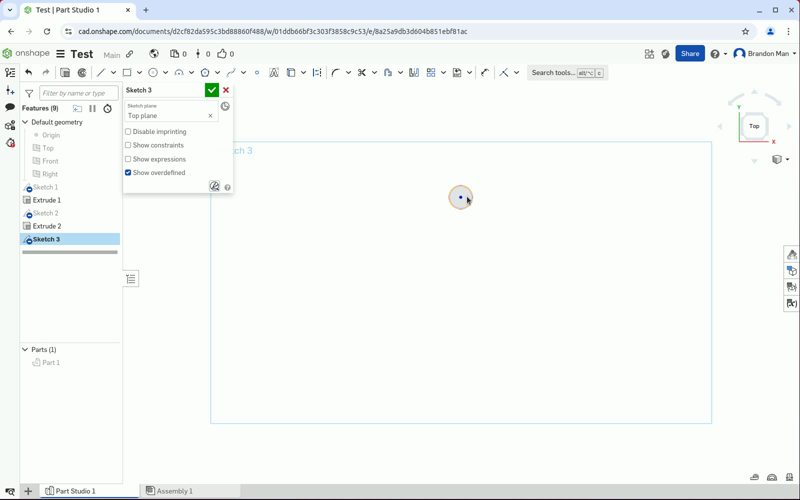
scroll(6)
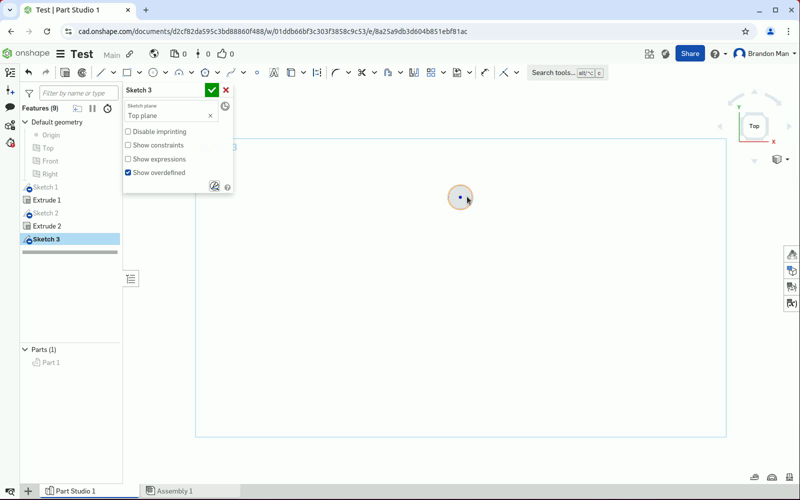
scroll(6)
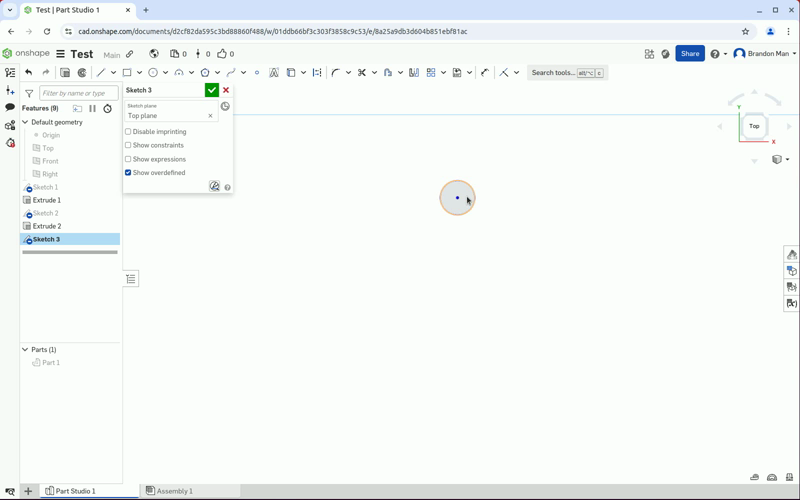
scroll(6)
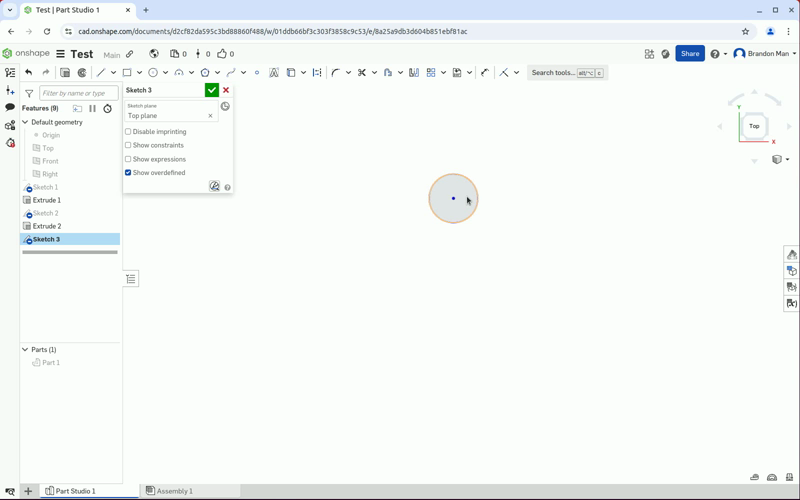
scroll(6)
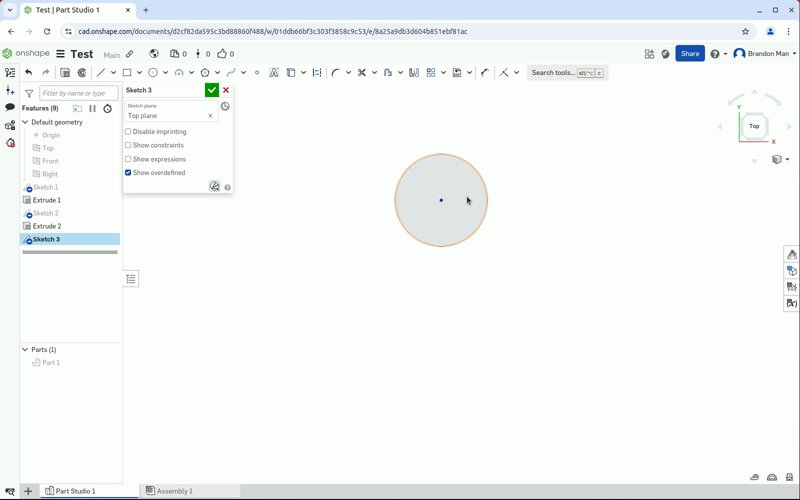
scroll(6)
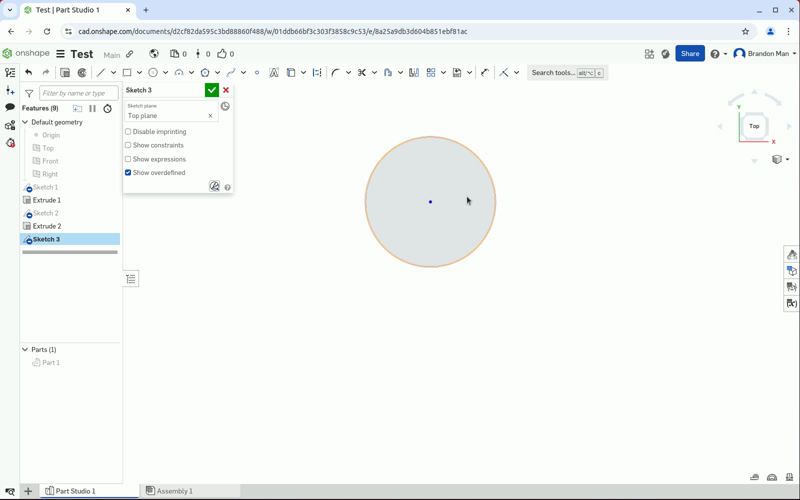
scroll(6)
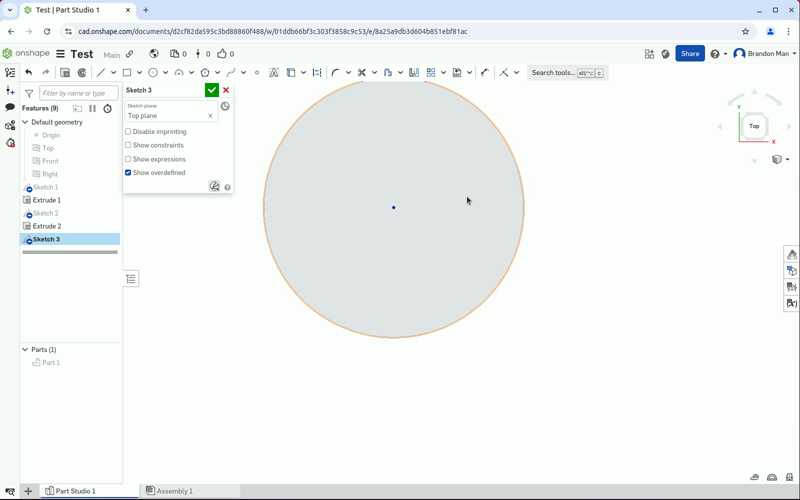
click(467, 196)
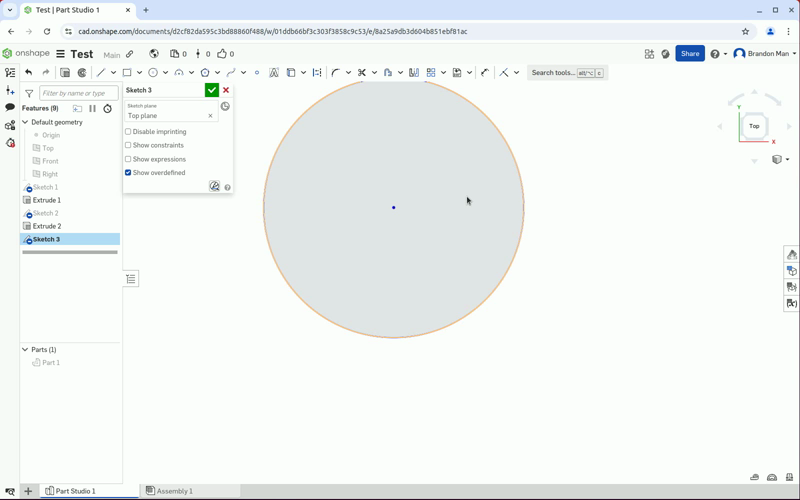
scroll(-6)
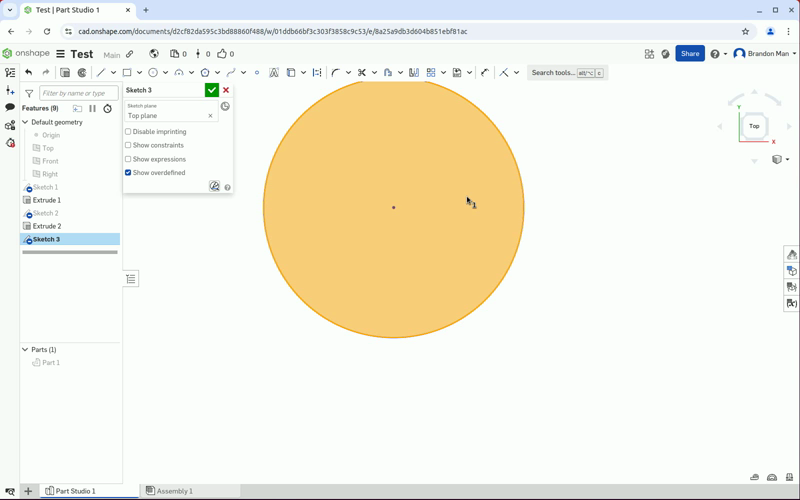
scroll(-6)
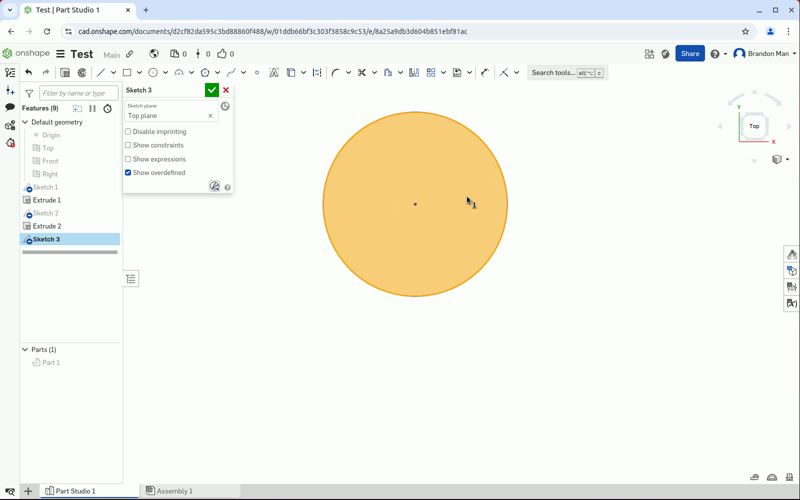
scroll(-6)
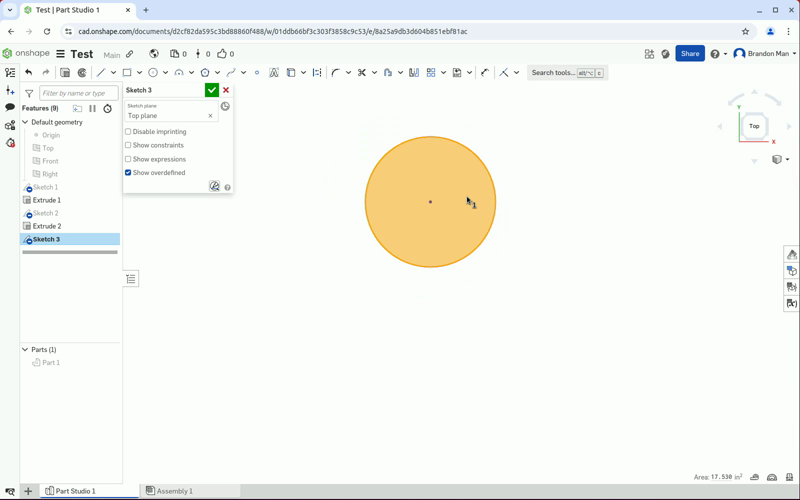
scroll(-6)
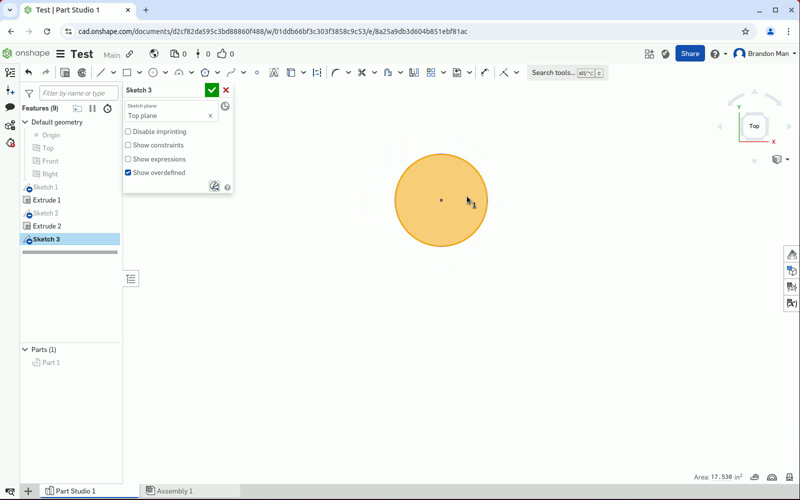
scroll(-6)
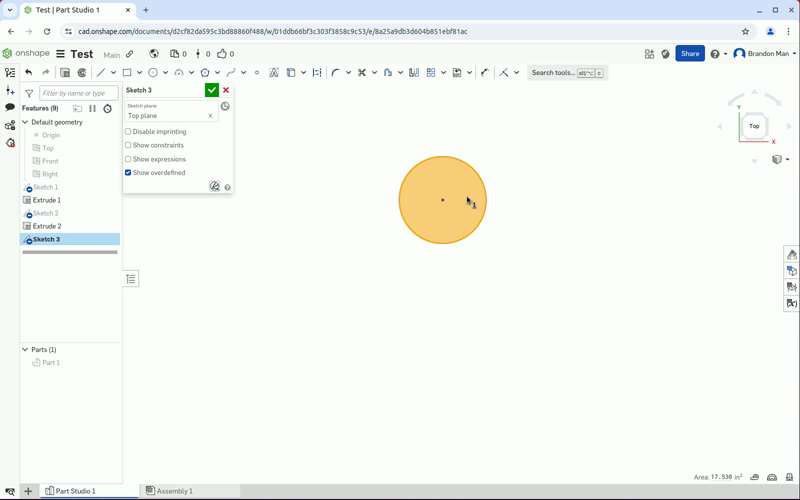
scroll(-6)
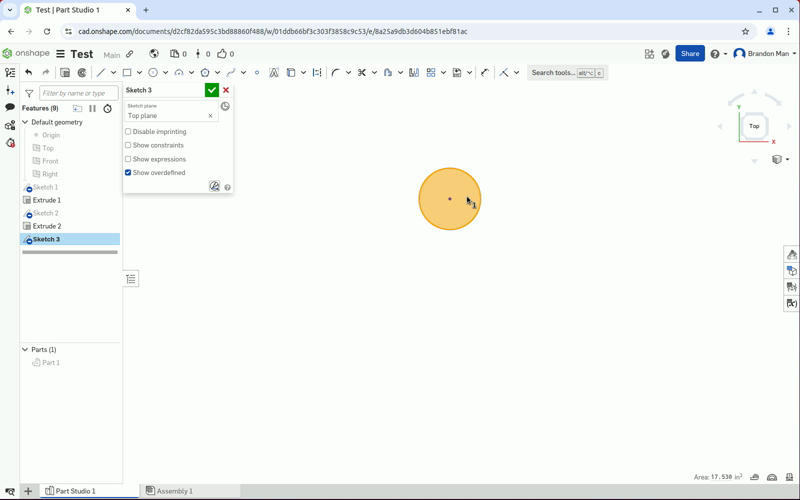
scroll(-6)
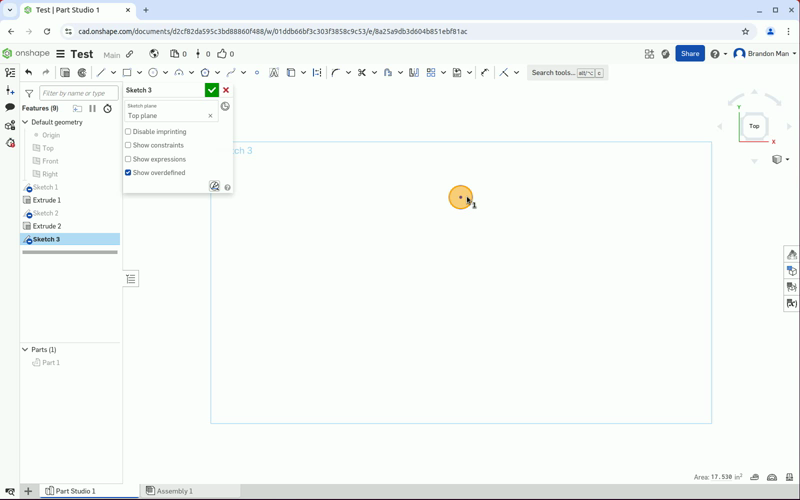
mouse_move(73, 352)
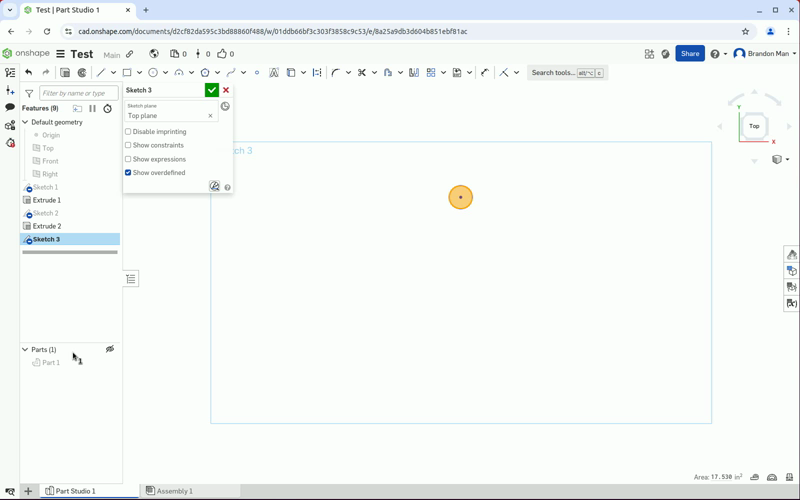
key(shift+y)
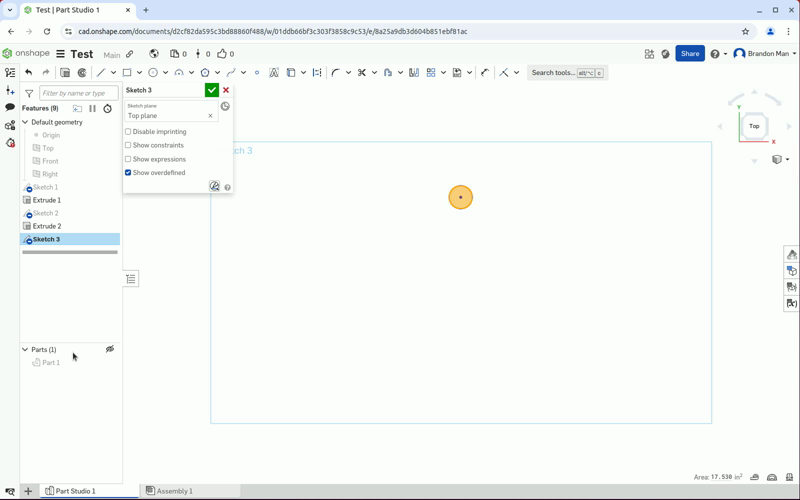
key(shift+e)
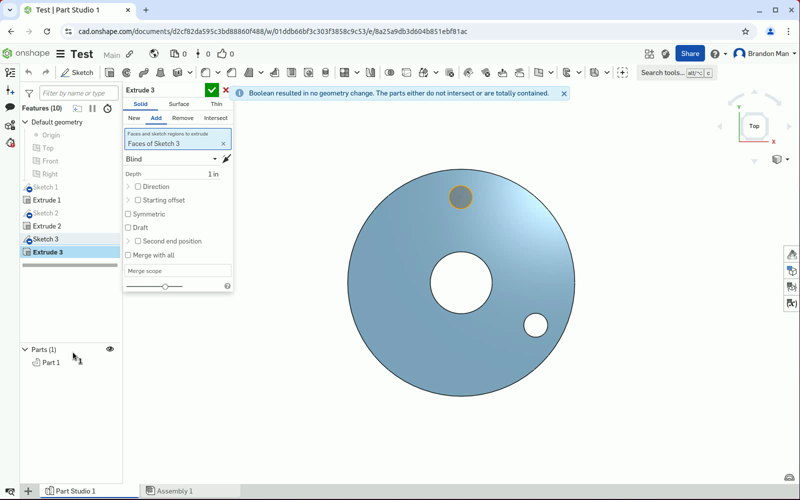
mouse_move(143, 106)
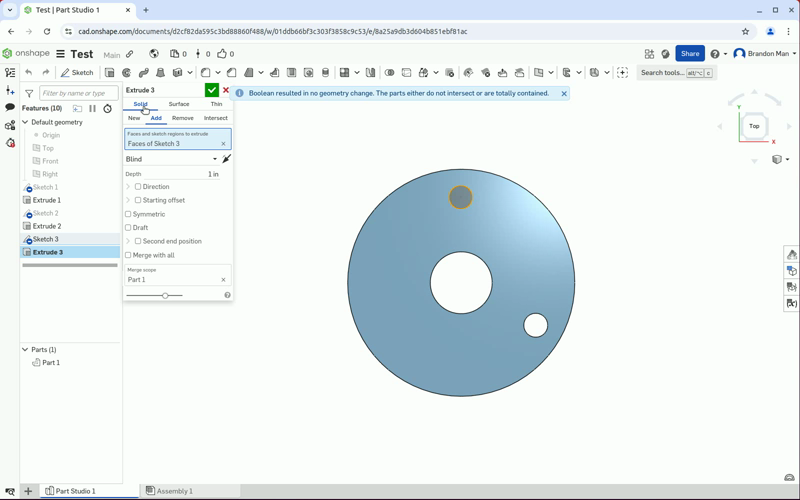
click(143, 106)
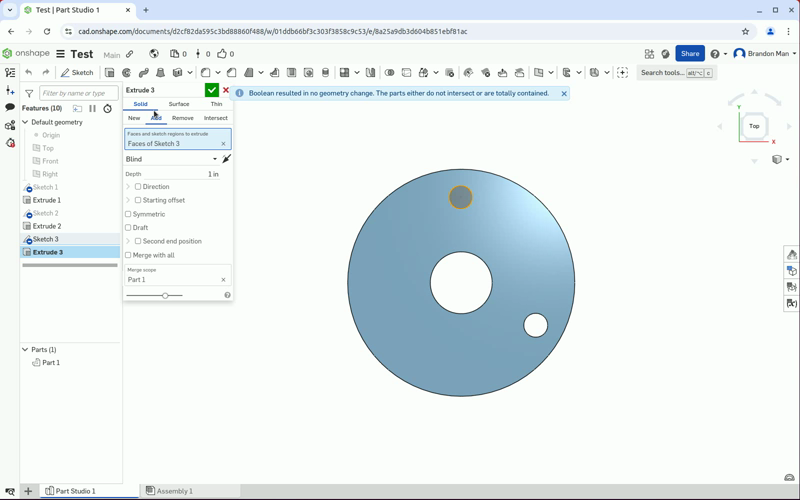
mouse_move(186, 120)
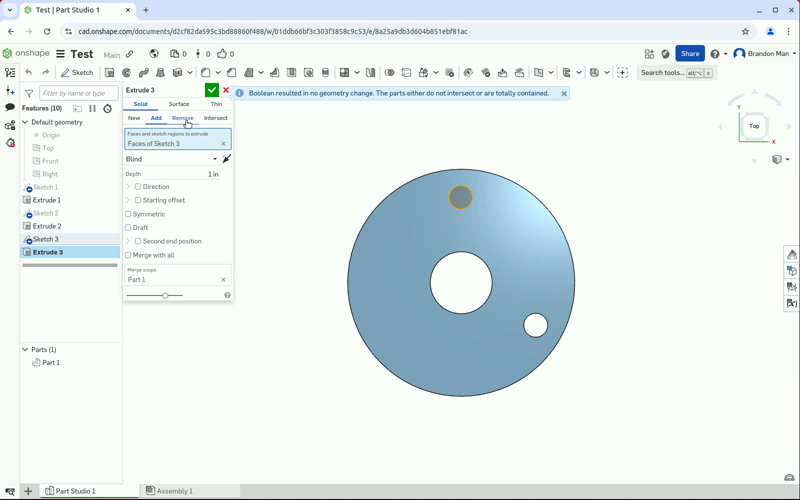
click(186, 120)
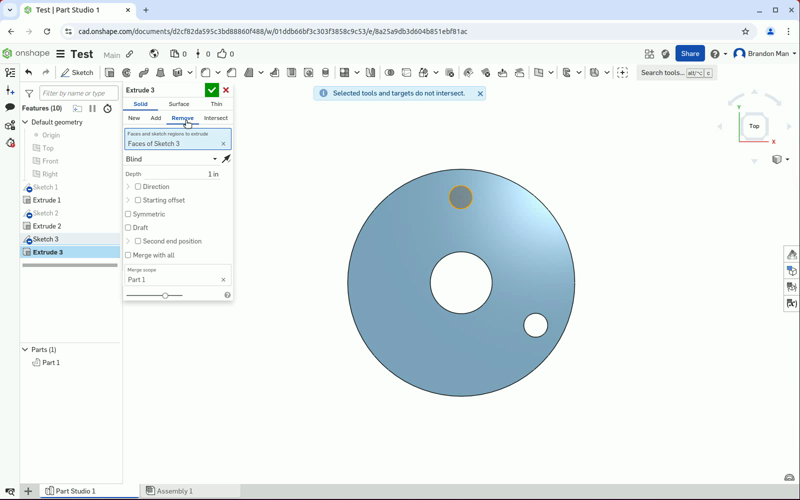
key(tab, 4)
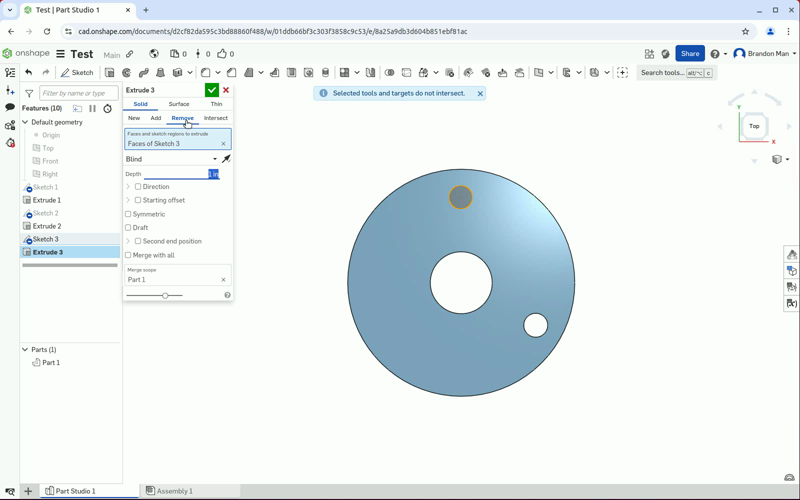
text(-5.536)
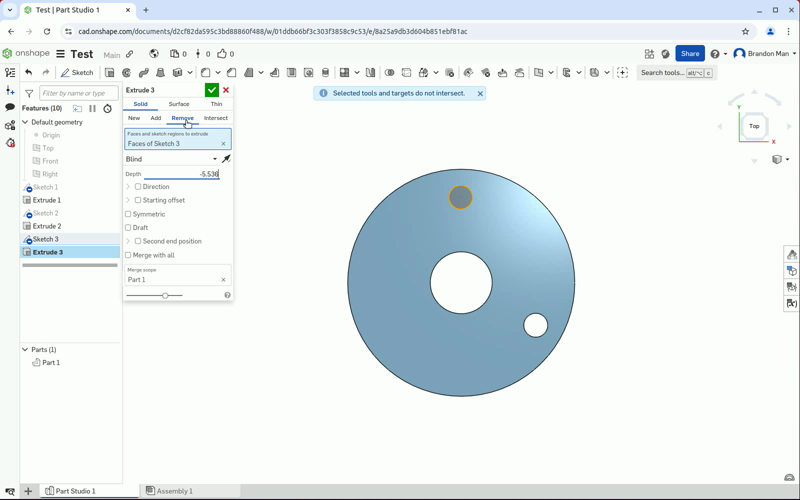
key(tab, 6)
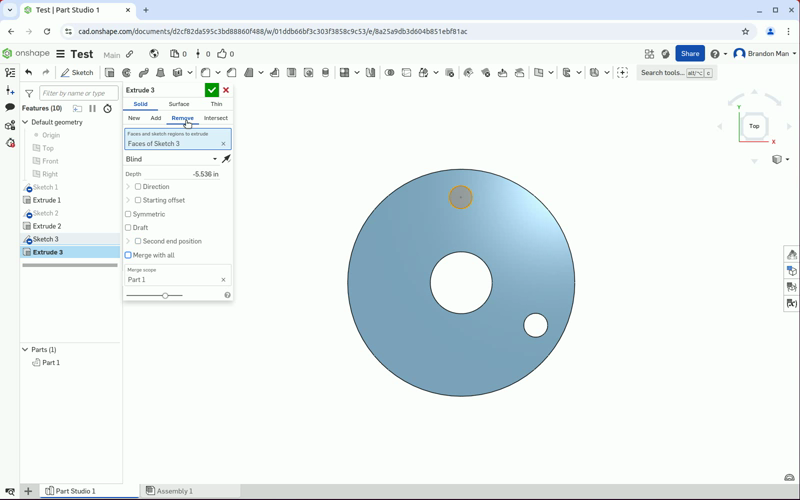
key(space)
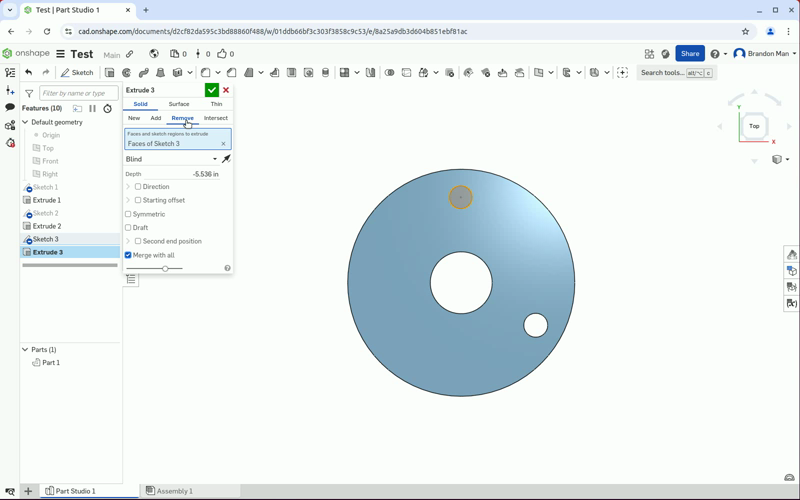
key(enter)
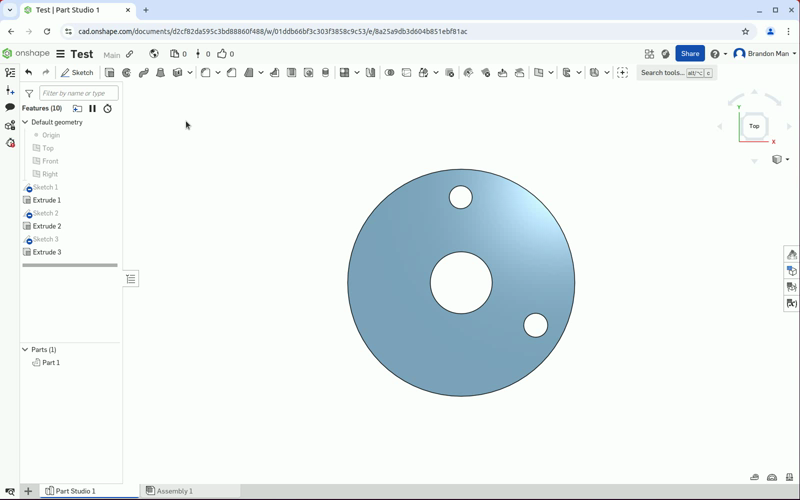
key(shift+h)
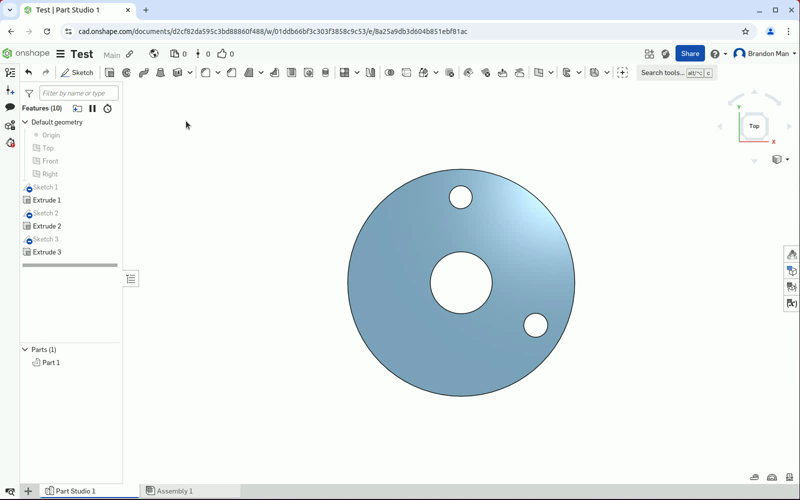
key(shift+h)
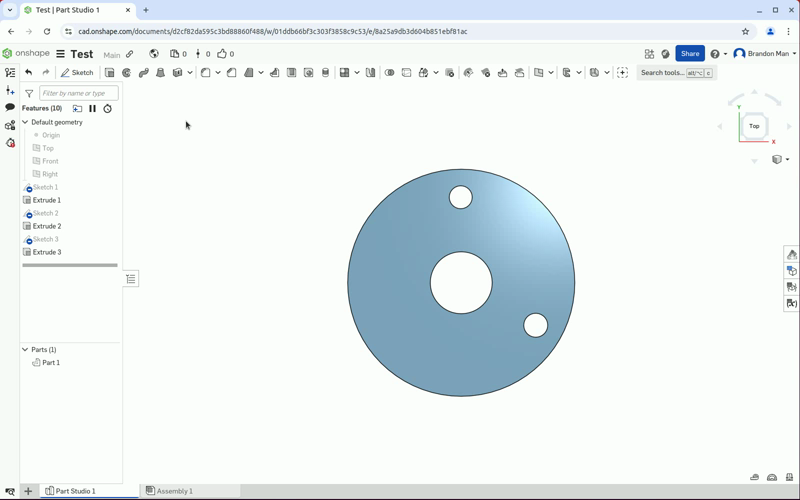
mouse_move(73, 189)
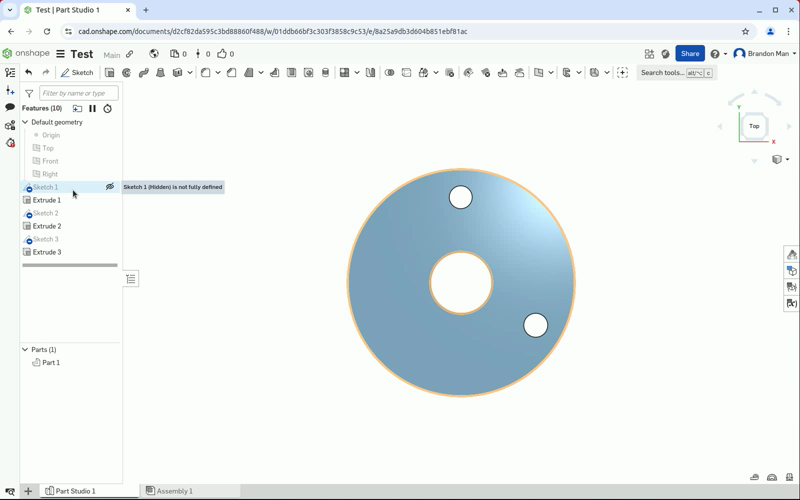
click(73, 189)
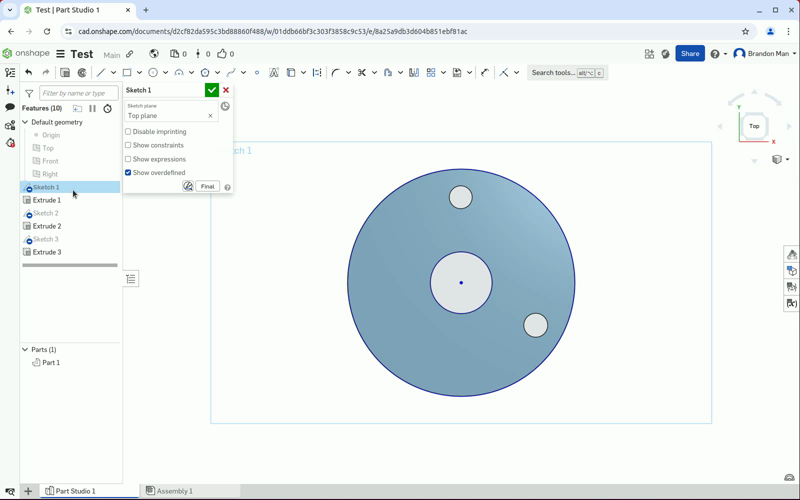
mouse_move(229, 92)
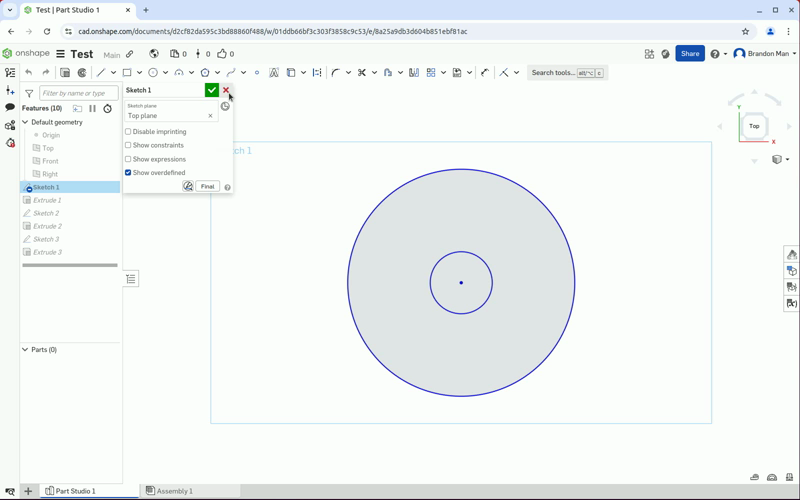
click(229, 92)
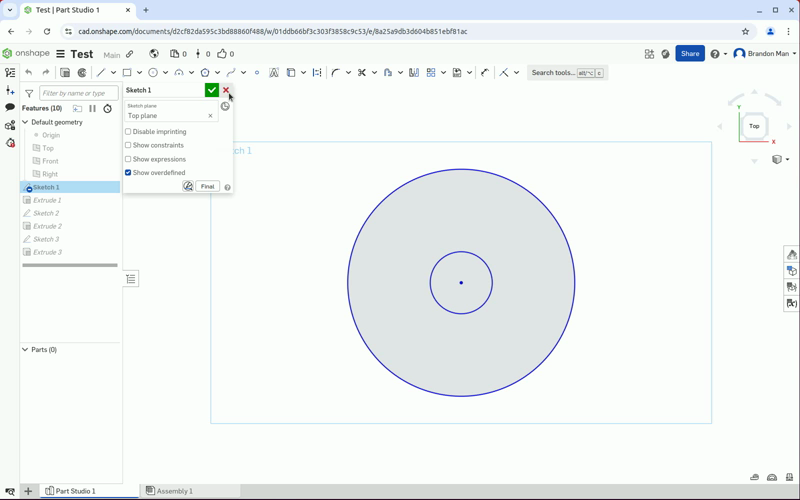
key(shift+s)
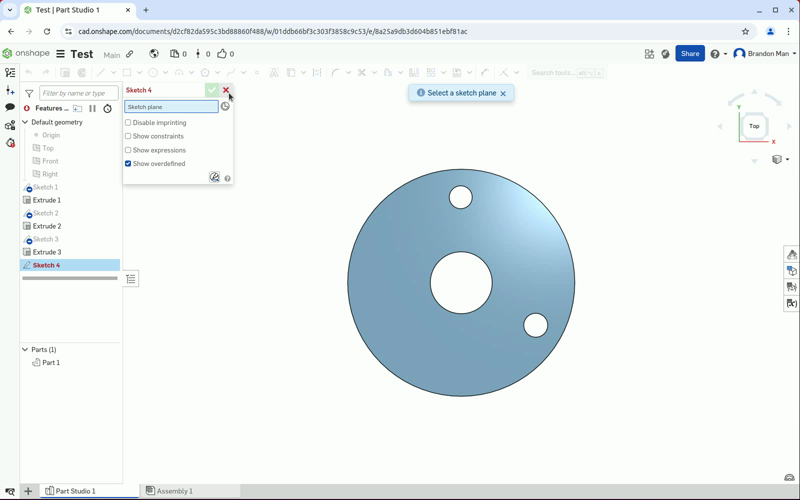
mouse_move(73, 150)
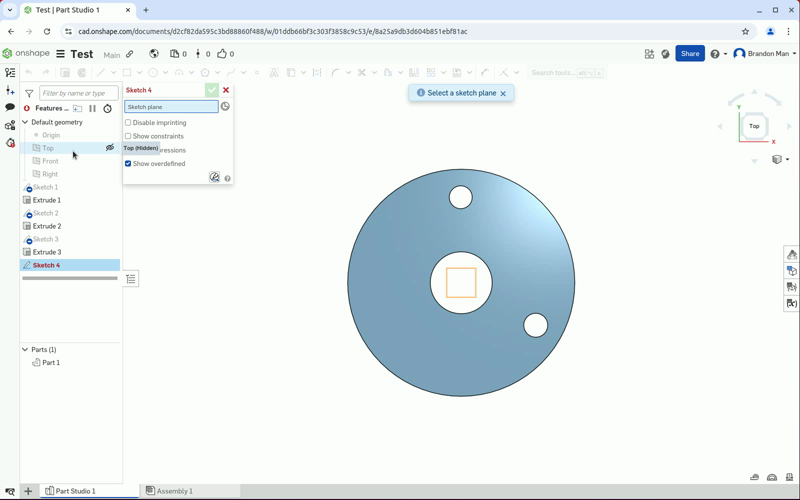
click(73, 150)
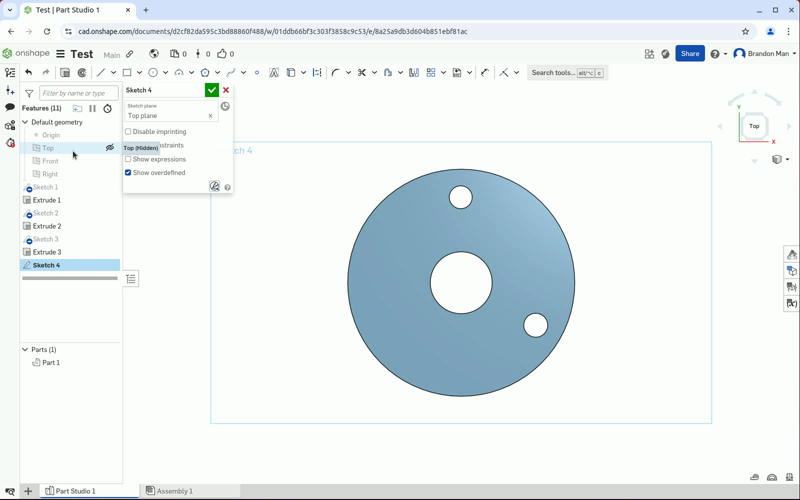
mouse_move(73, 352)
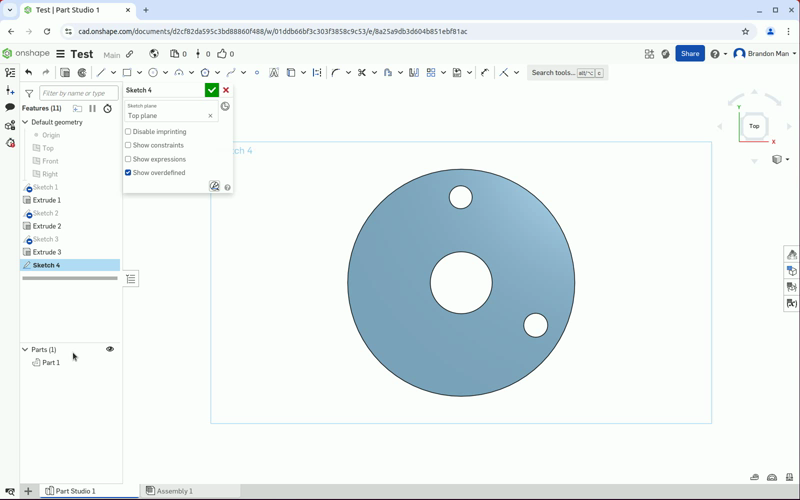
key(y)
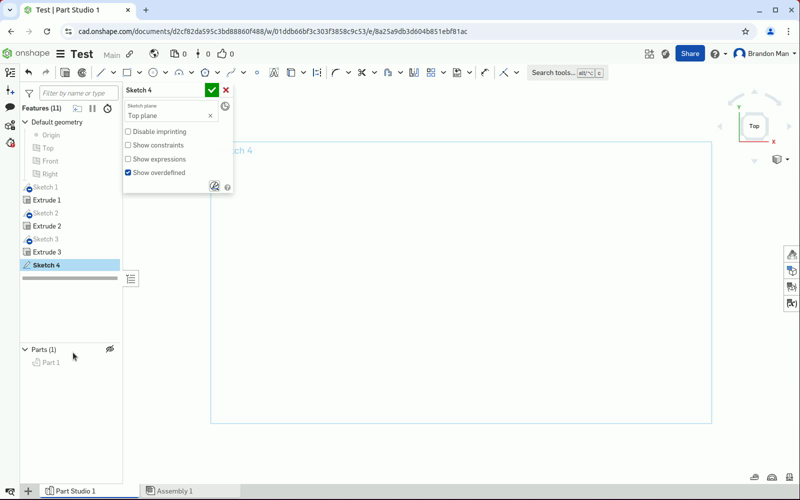
key(c)
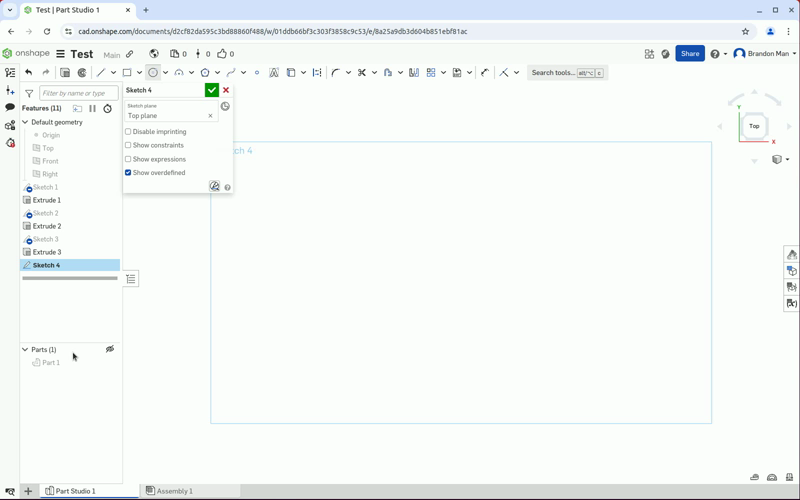
key_down(shift)
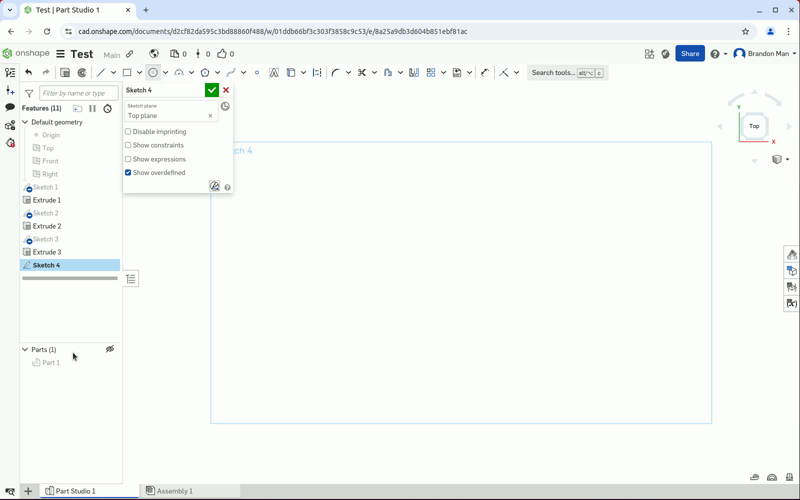
mouse_move(386, 325)
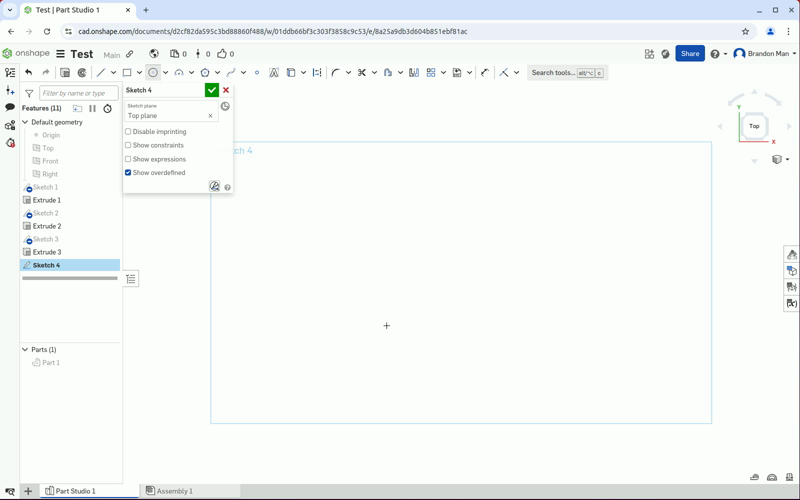
click(386, 325)
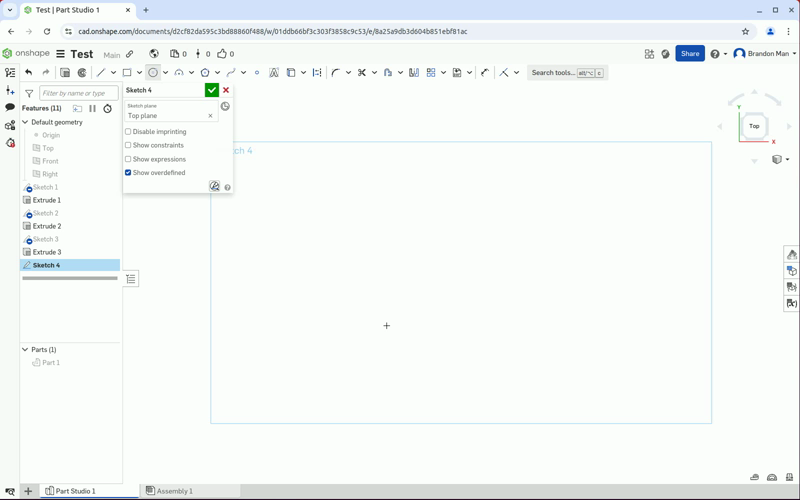
key_up(shift)
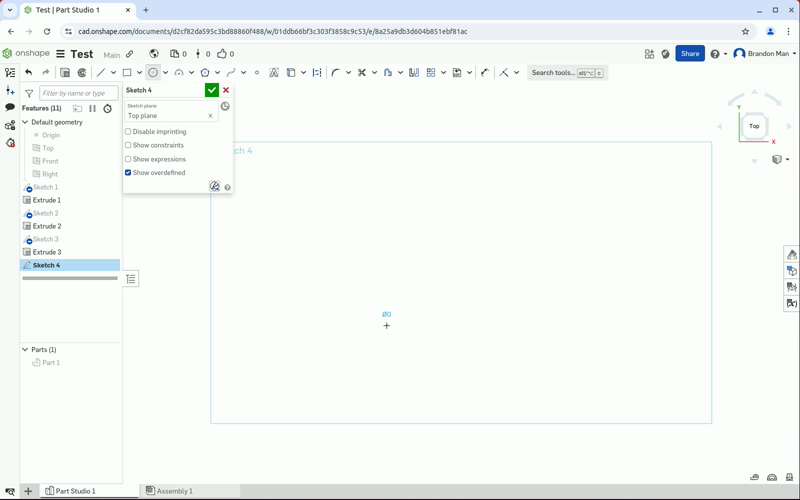
mouse_move(398, 325)
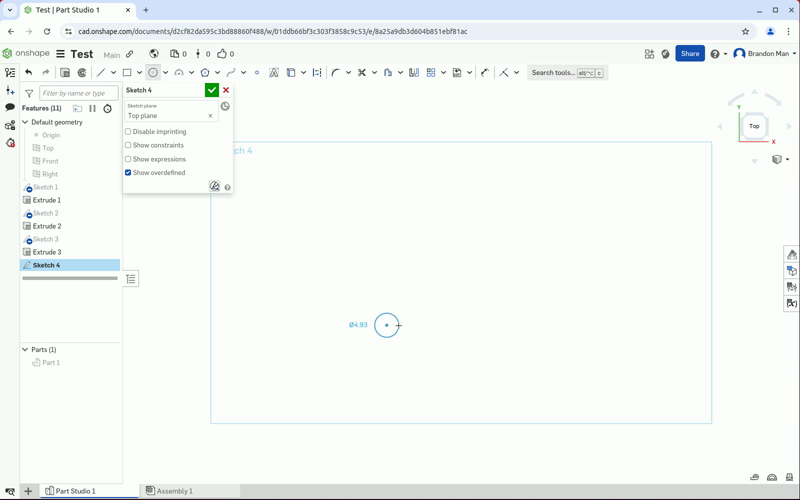
click(398, 325)
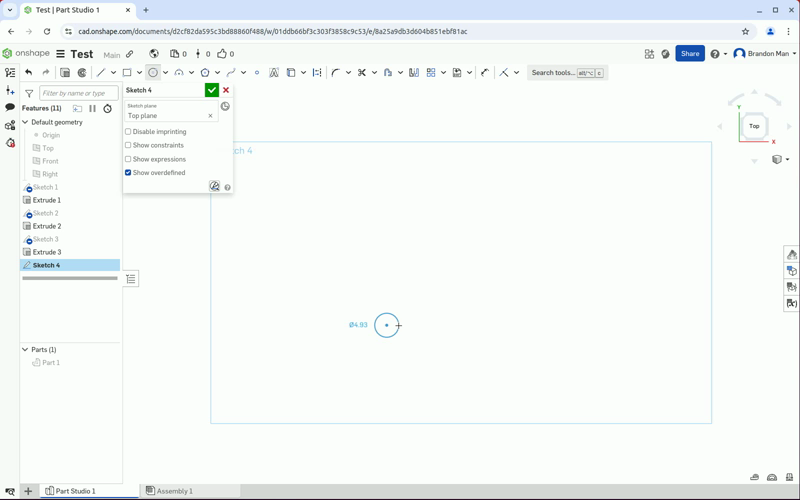
key(esc)
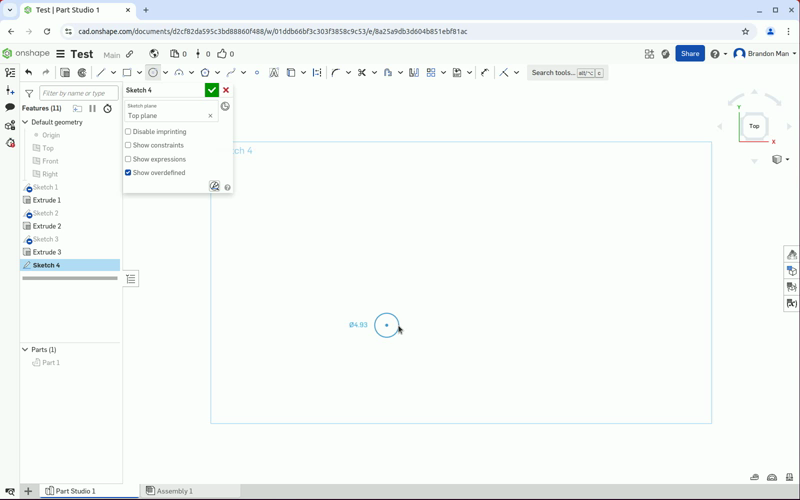
mouse_move(387, 330)
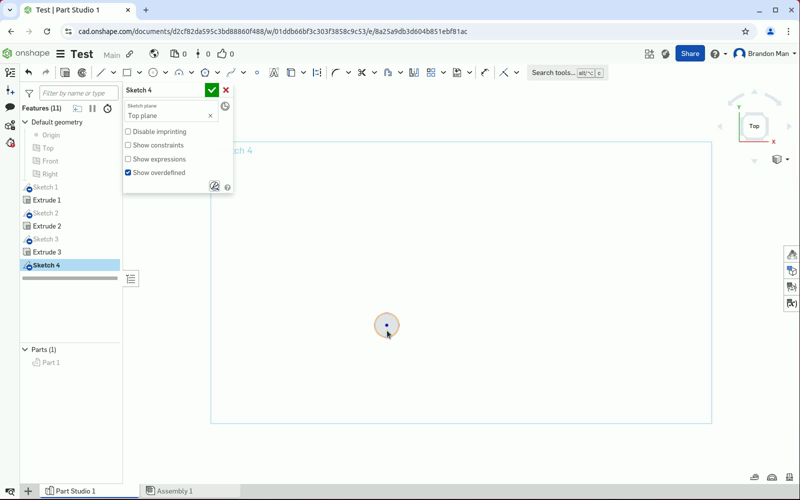
scroll(6)
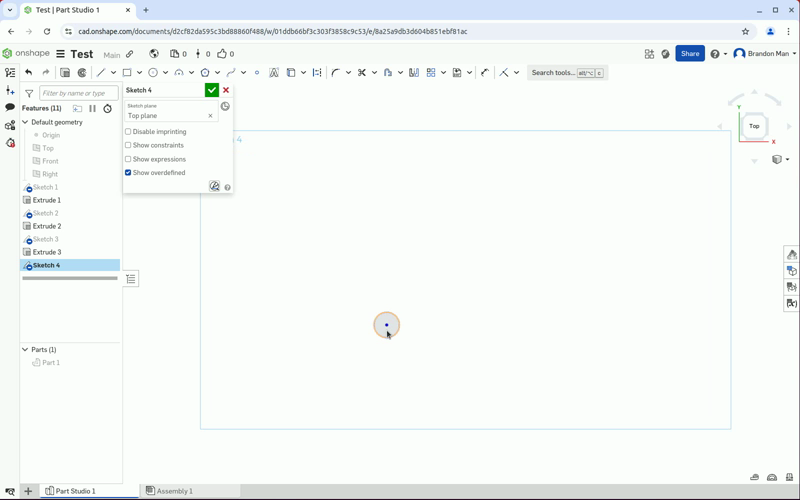
scroll(6)
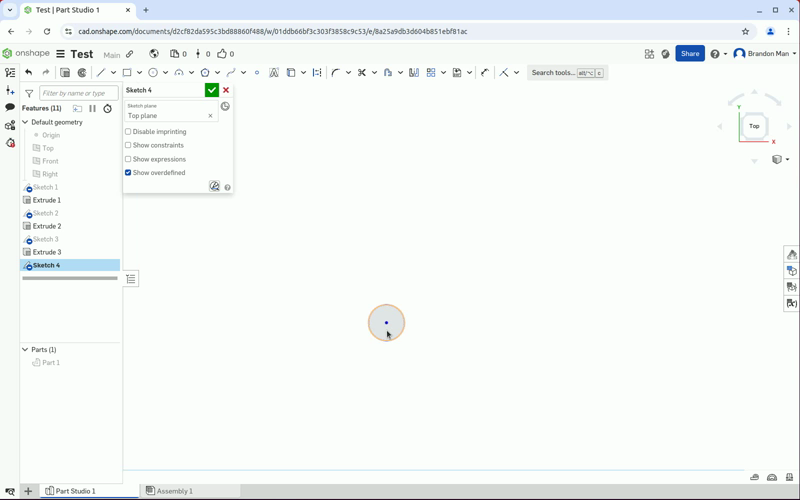
scroll(6)
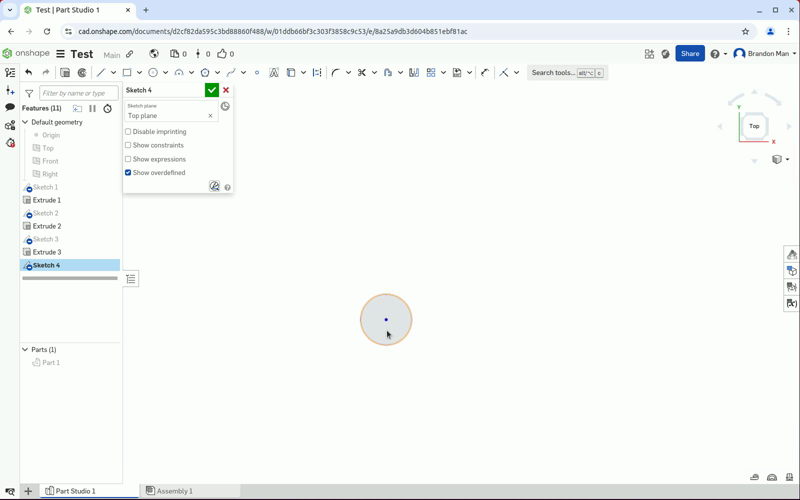
scroll(6)
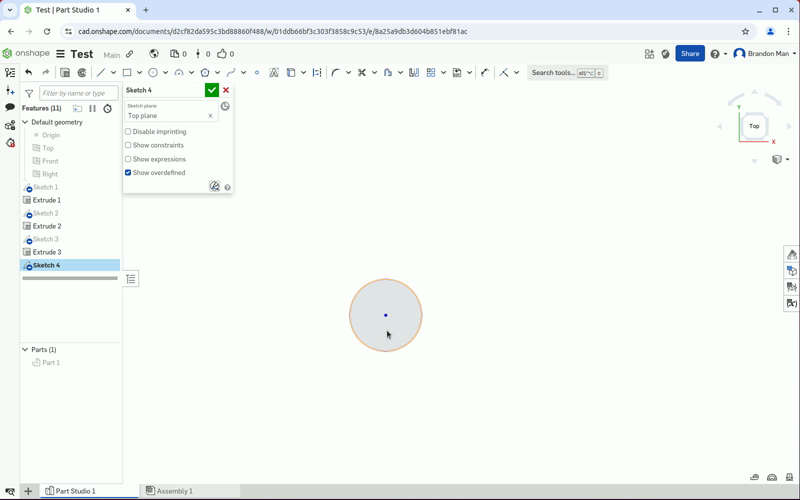
scroll(6)
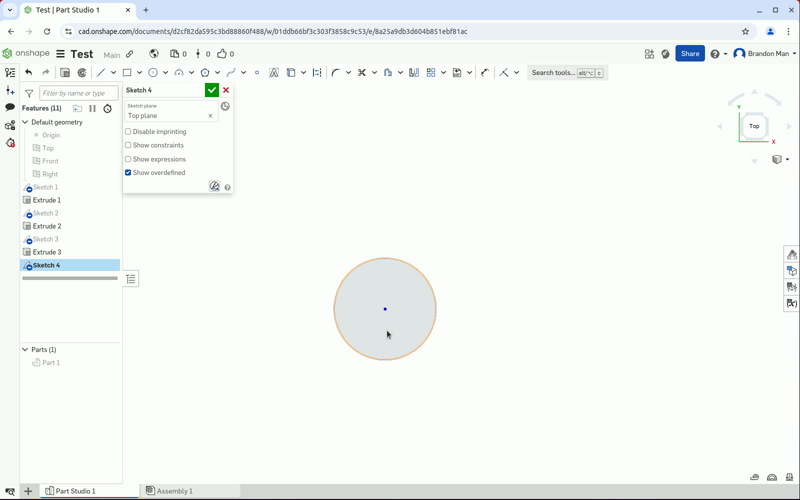
scroll(6)
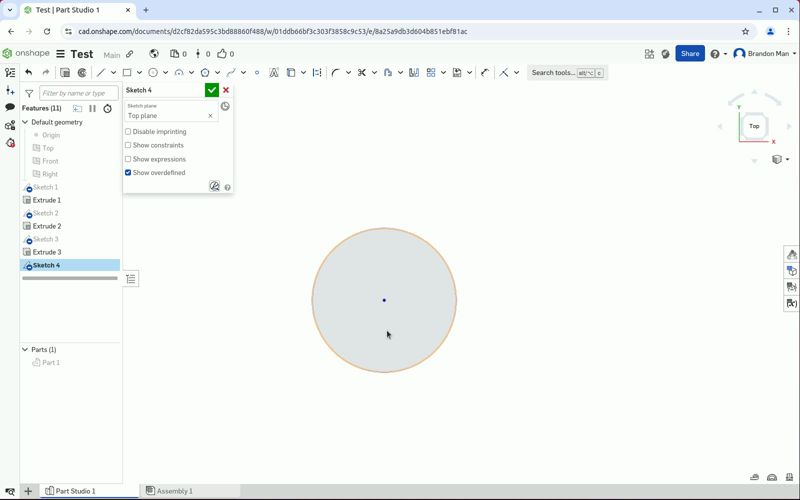
scroll(6)
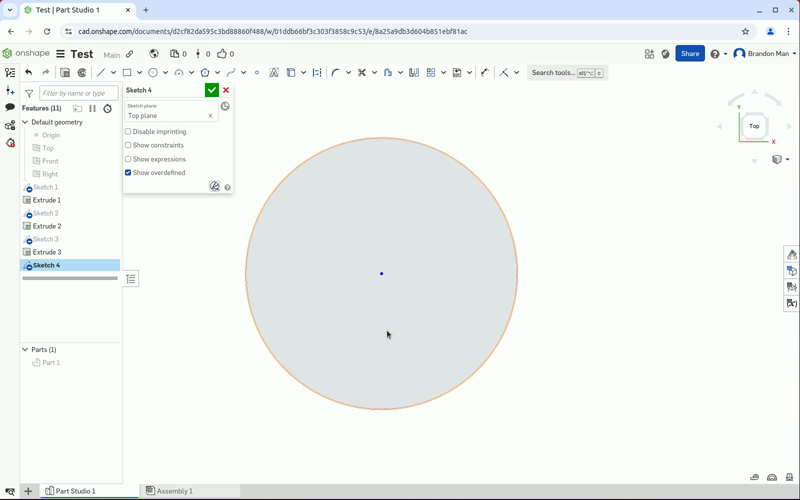
click(387, 330)
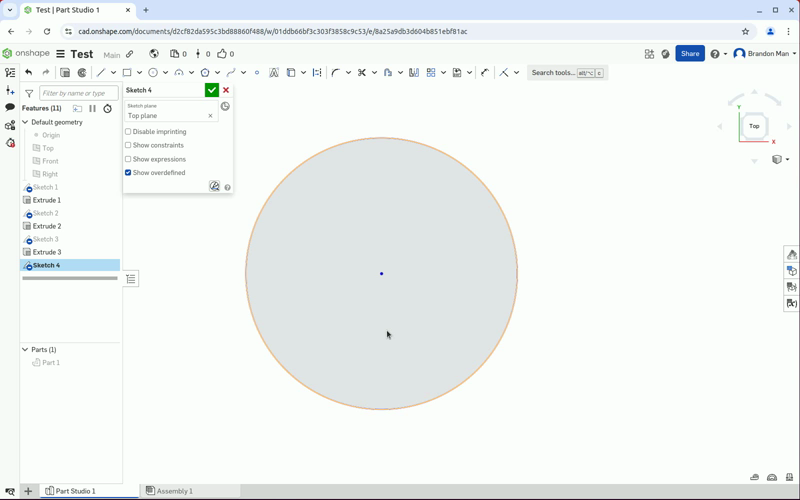
scroll(-6)
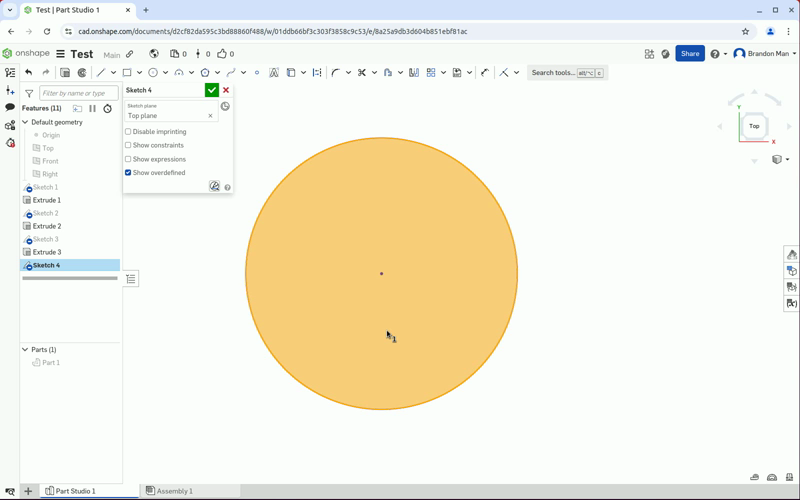
scroll(-6)
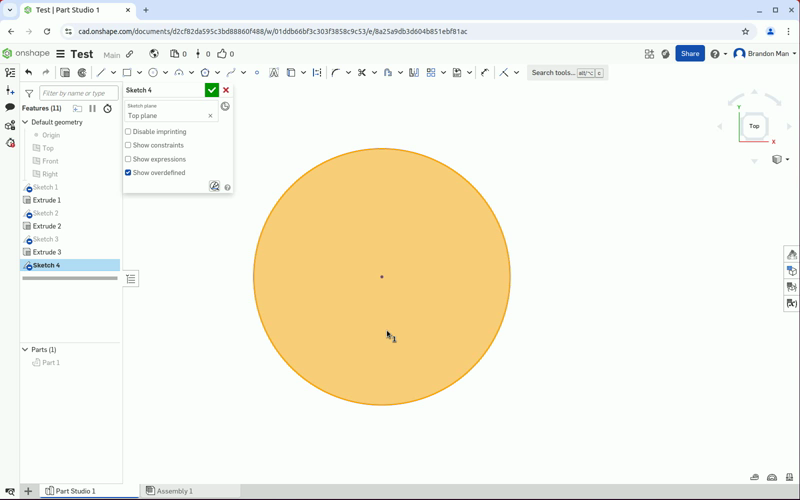
scroll(-6)
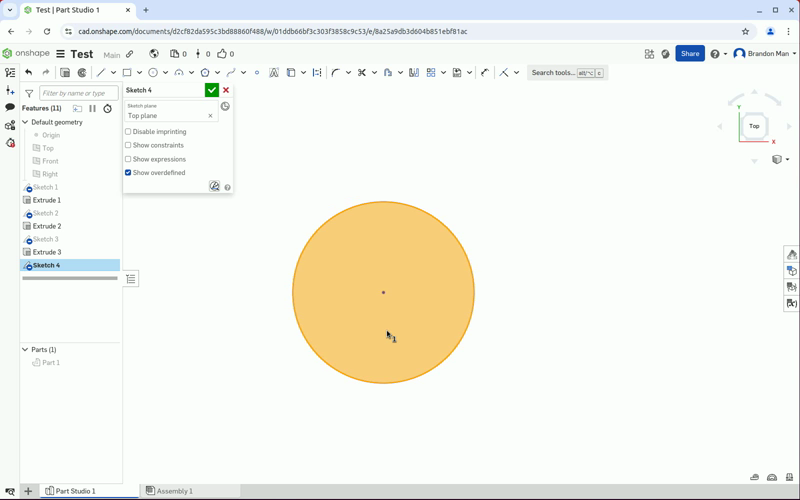
scroll(-6)
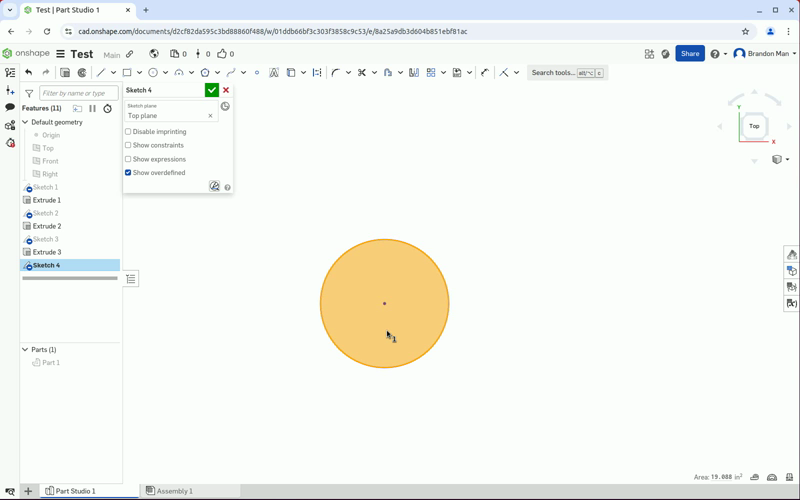
scroll(-6)
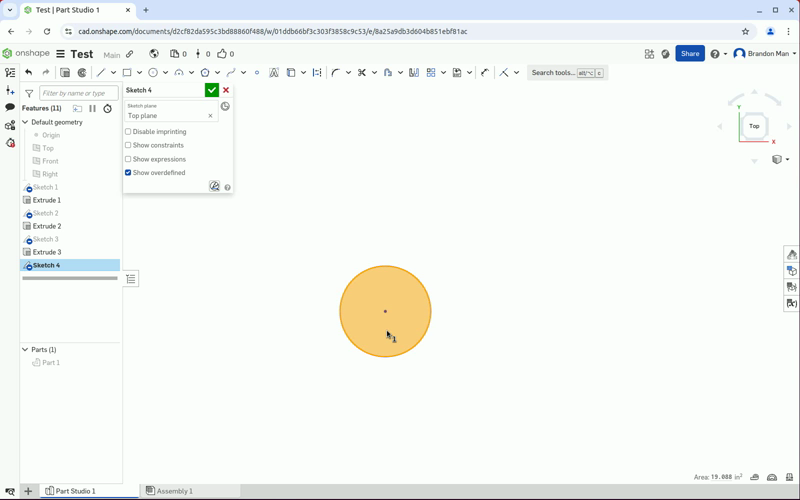
scroll(-6)
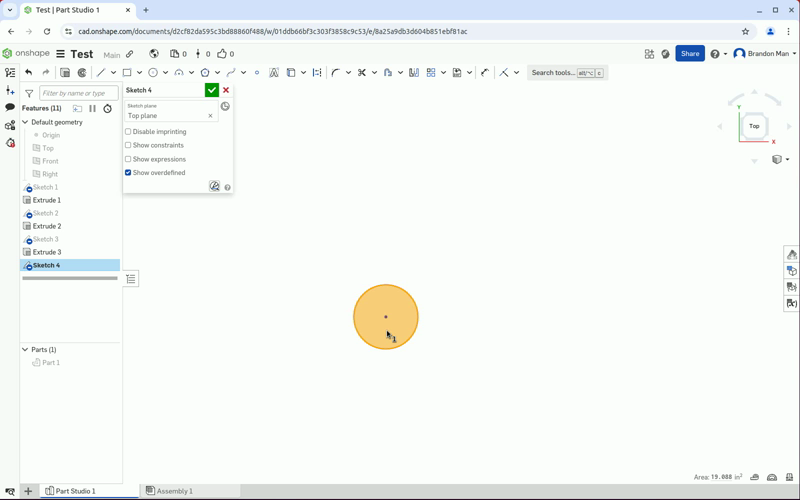
scroll(-6)
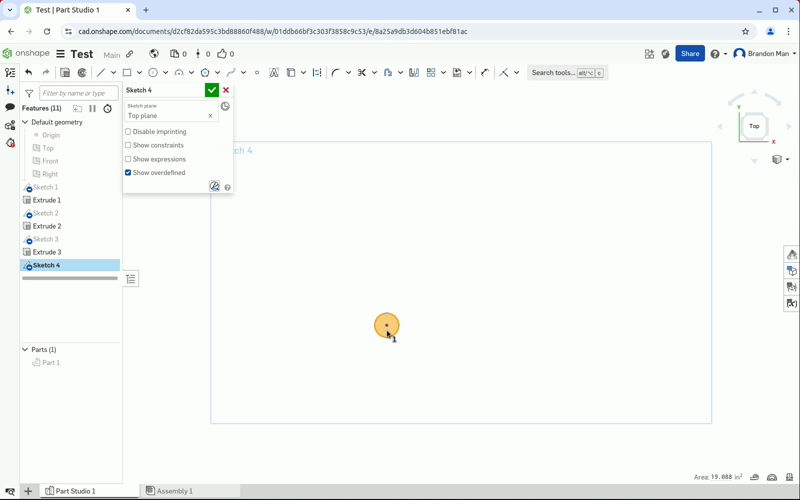
mouse_move(73, 352)
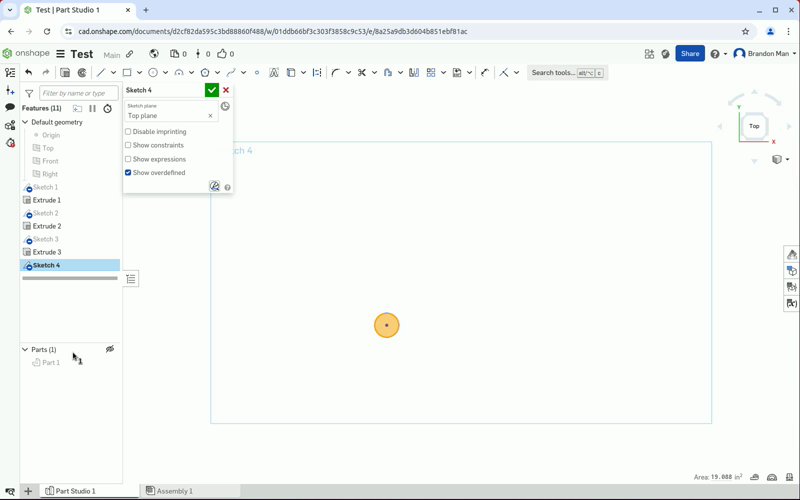
key(shift+y)
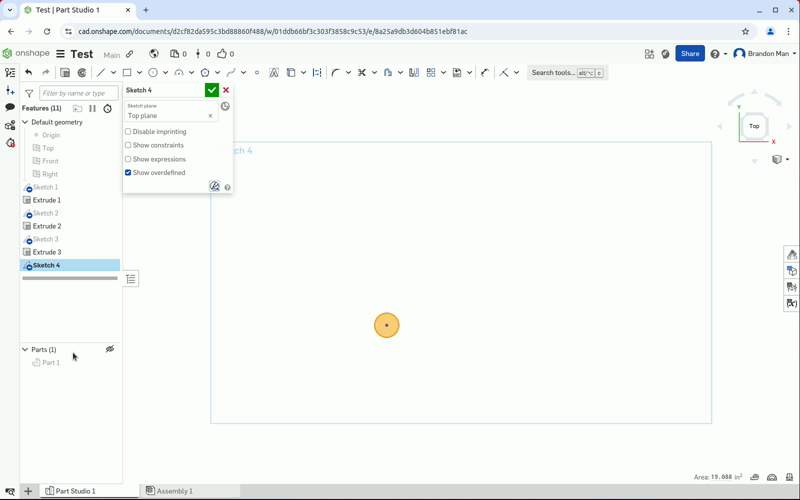
key(shift+e)
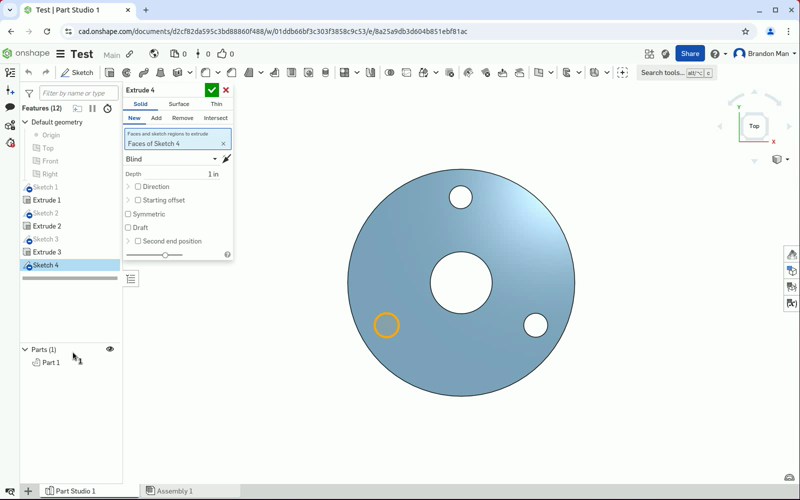
mouse_move(143, 106)
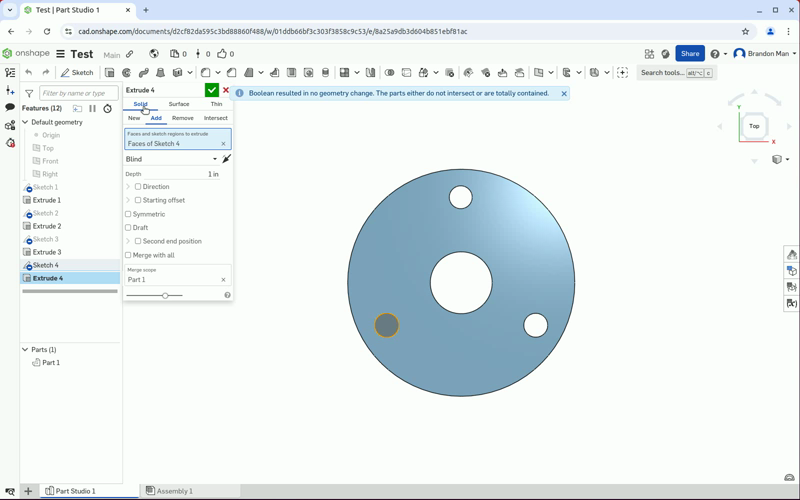
click(143, 106)
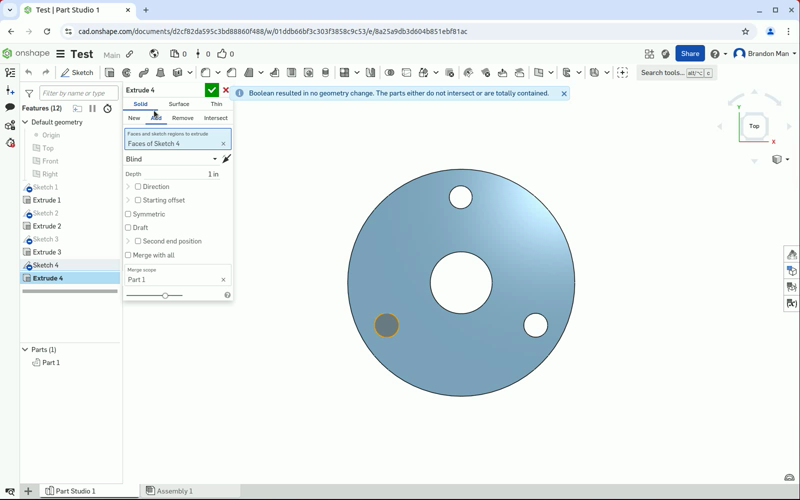
mouse_move(186, 120)
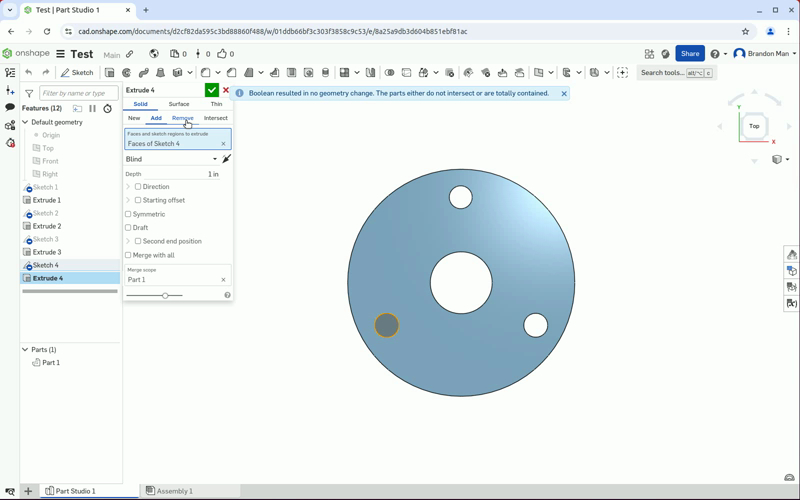
click(186, 120)
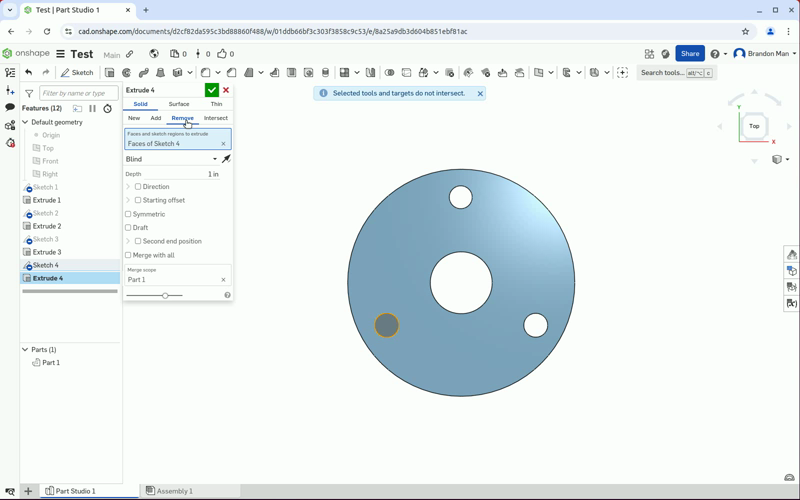
key(tab, 4)
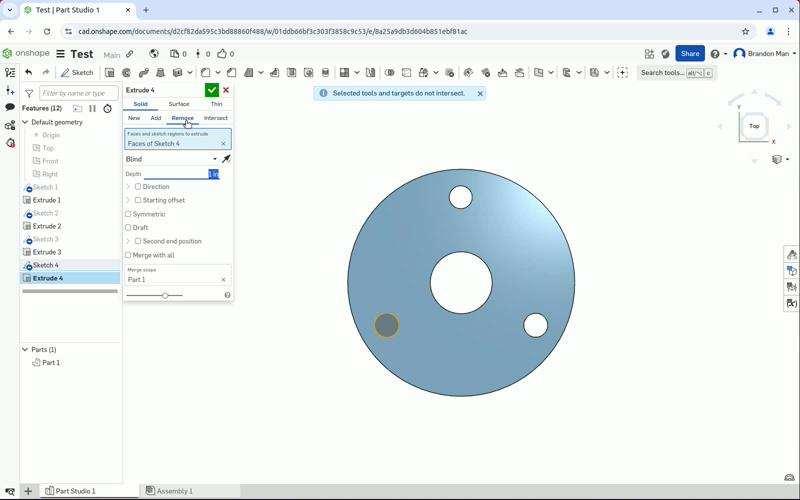
text(-5.536)
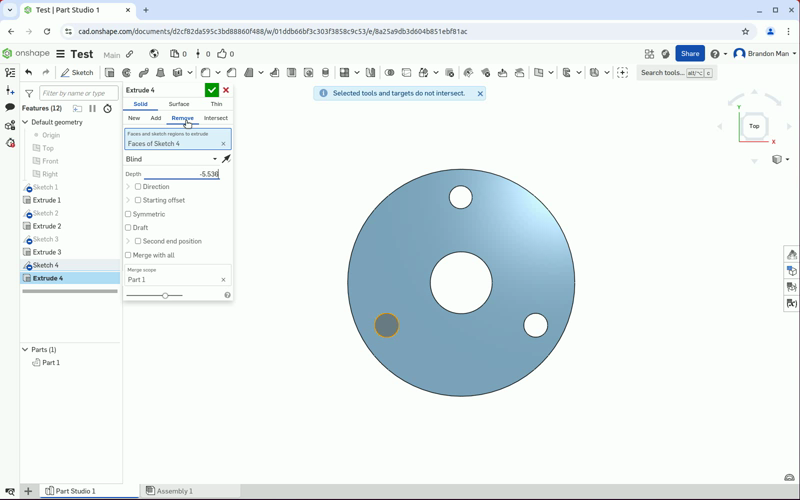
key(tab, 6)
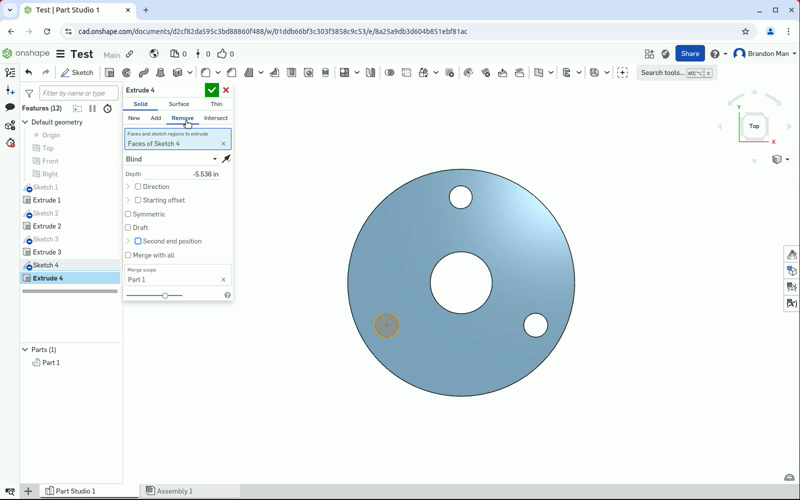
key(space)
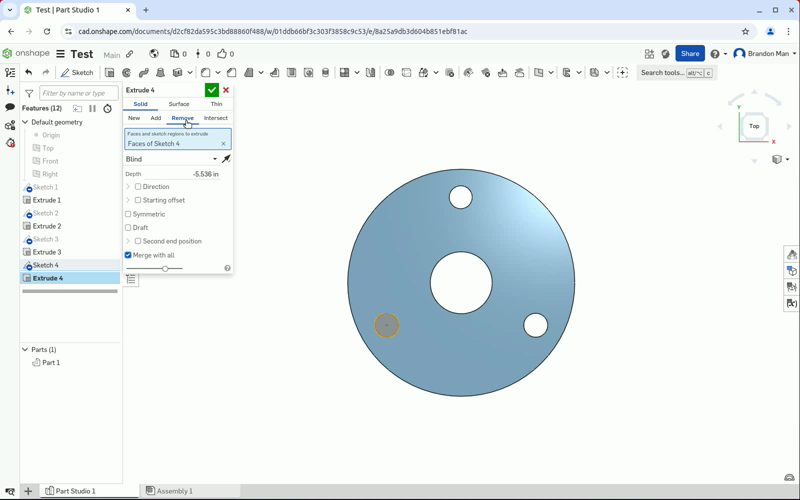
key(enter)
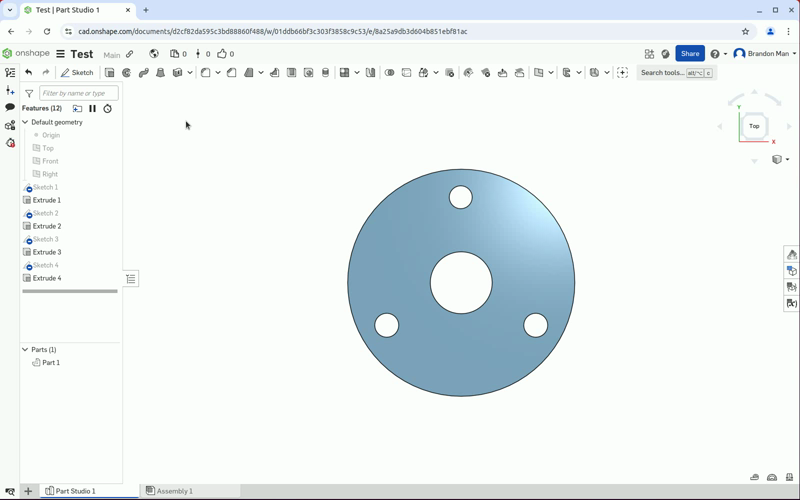
key(shift+h)
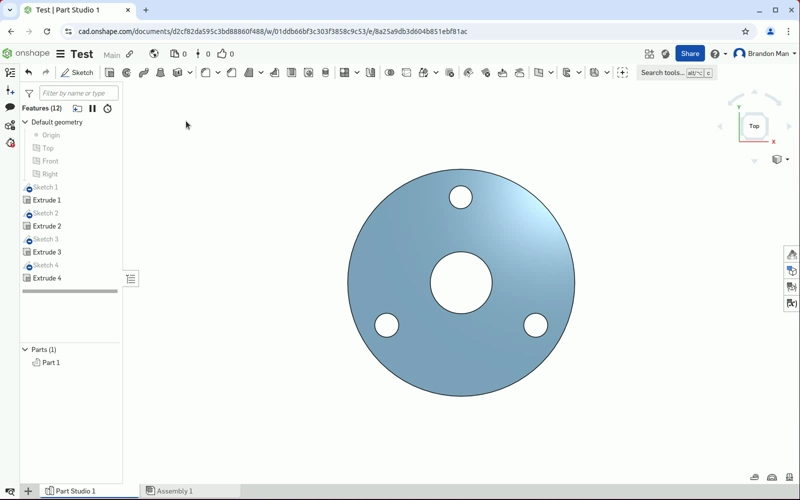
key(shift+h)
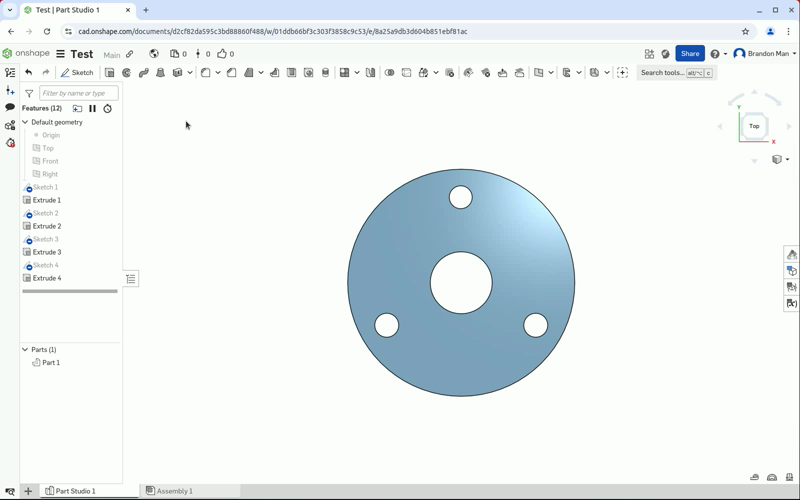
key(shift+7)
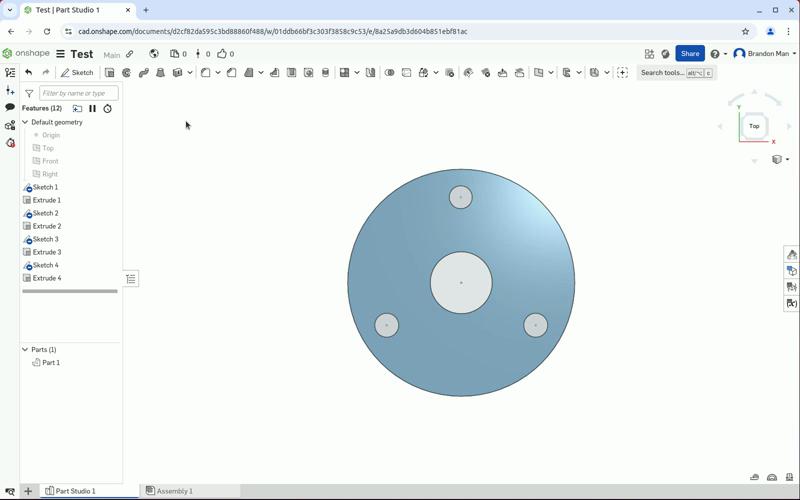
key(up, 3)
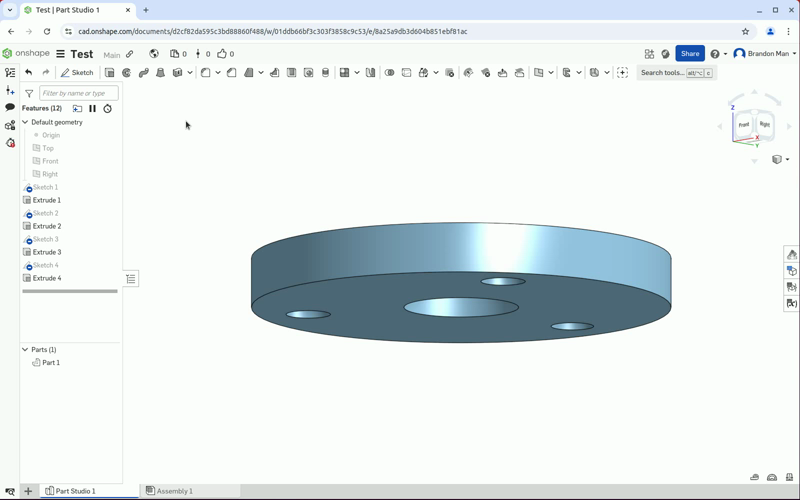
key(left, 3)
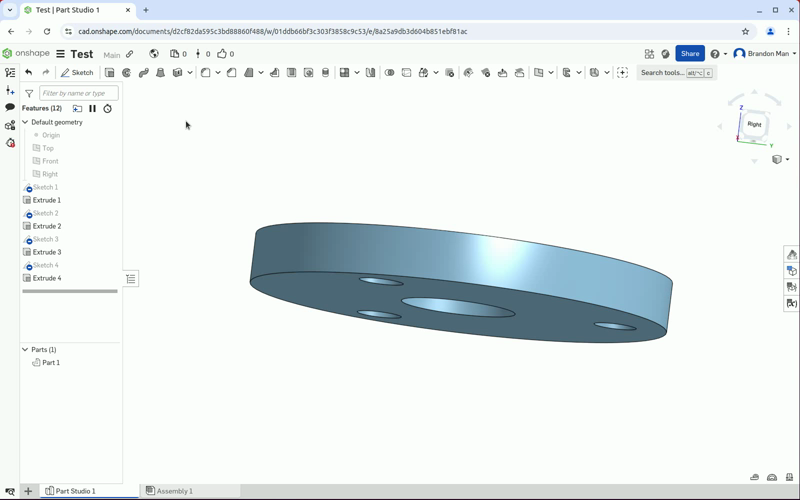
key(right, 3)
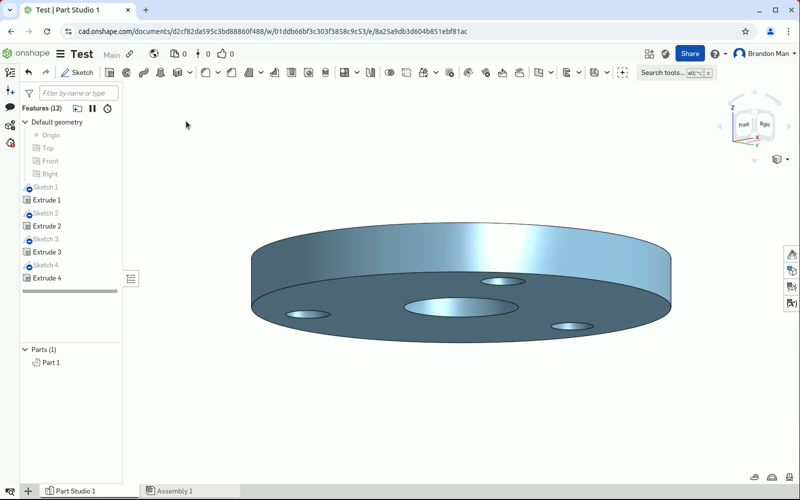
key(down, 3)
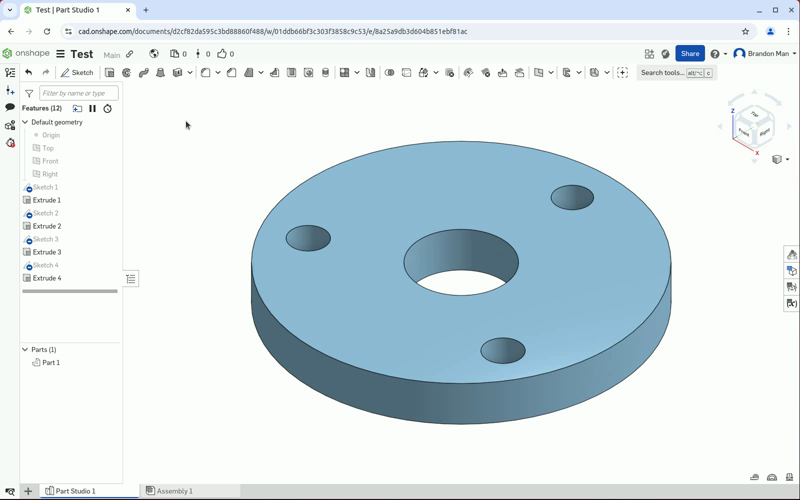
mouse_move(73, 189)
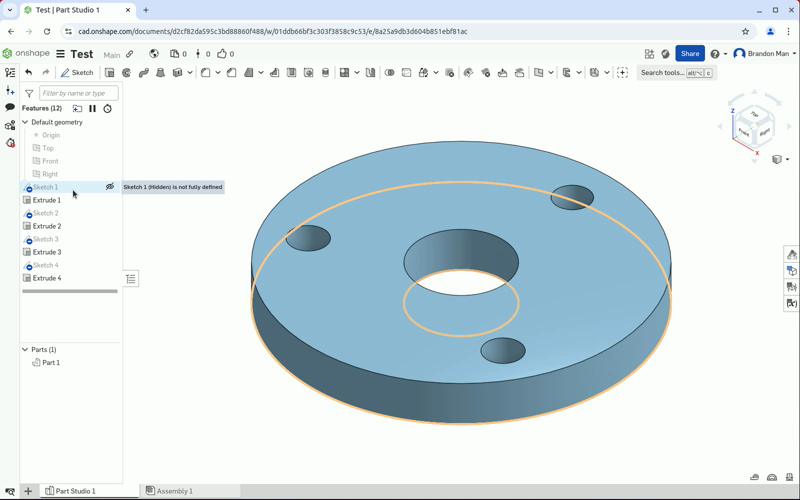
click(73, 189)